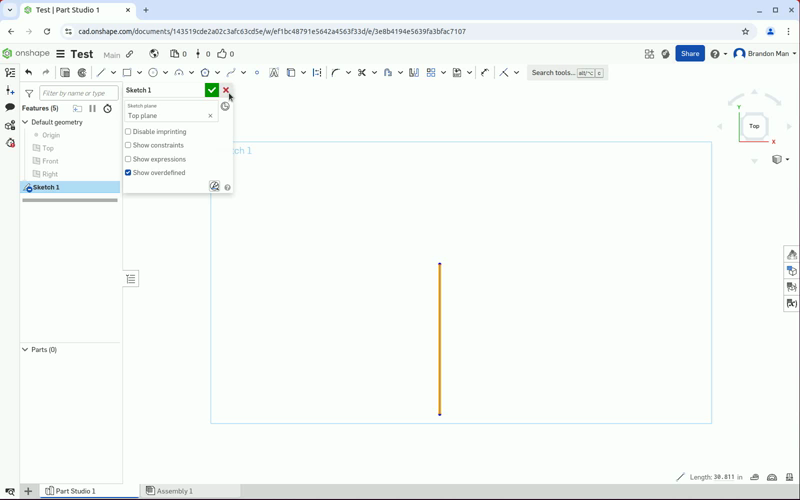
key(shift+h)
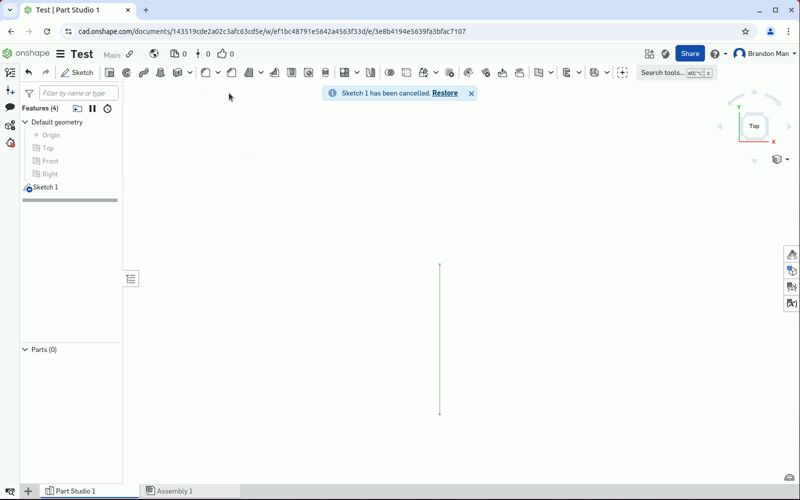
mouse_move(73, 352)
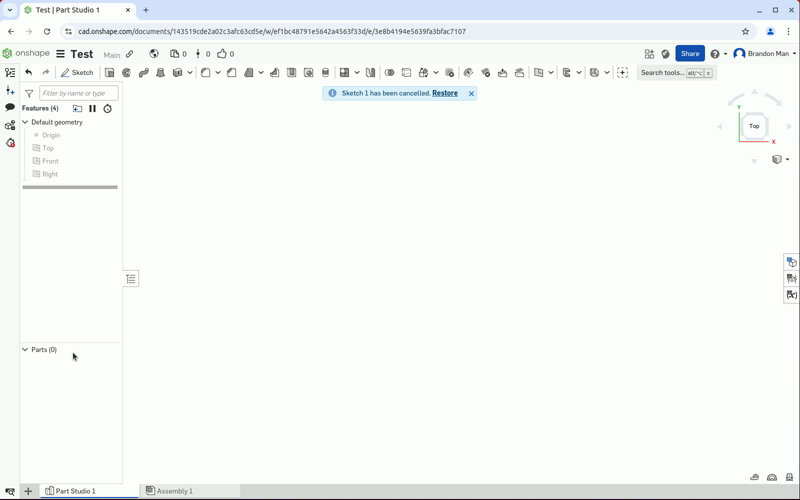
key(y)
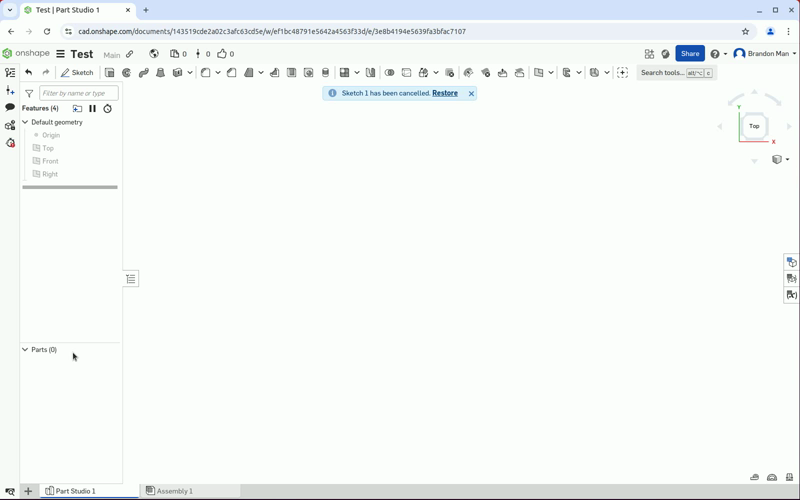
key(shift+p)
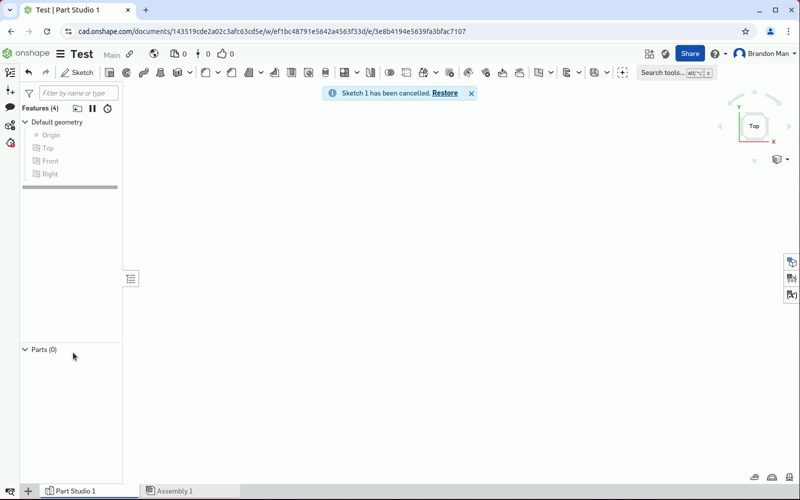
key(space)
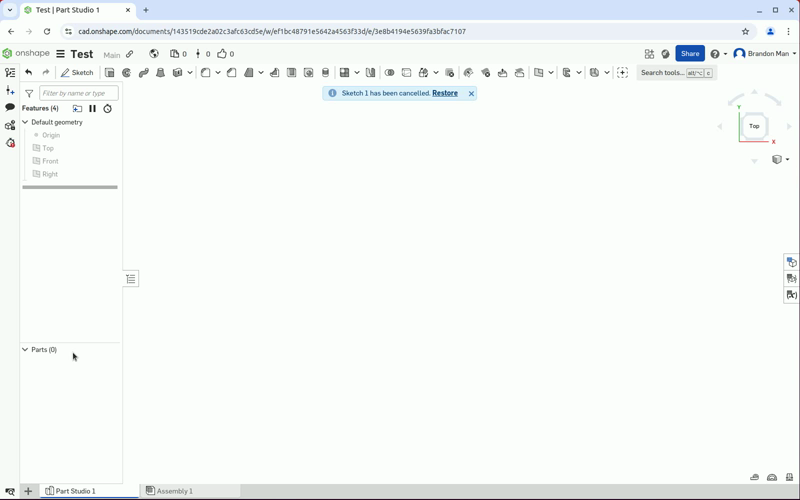
key_down(shift)
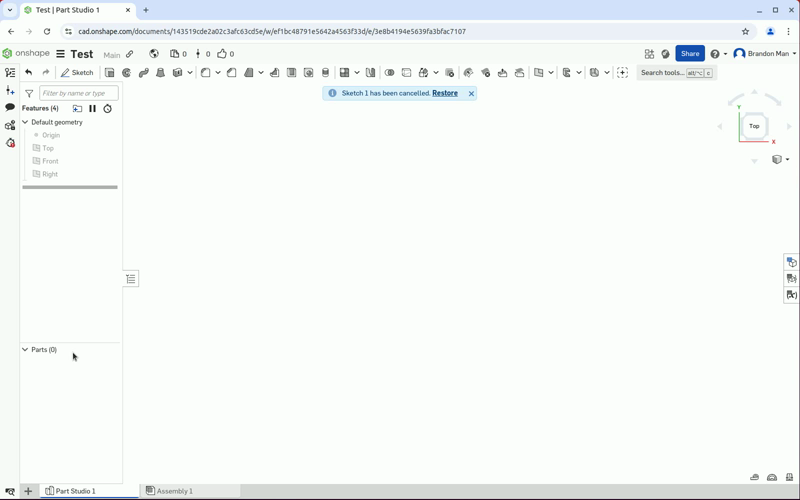
key(up)
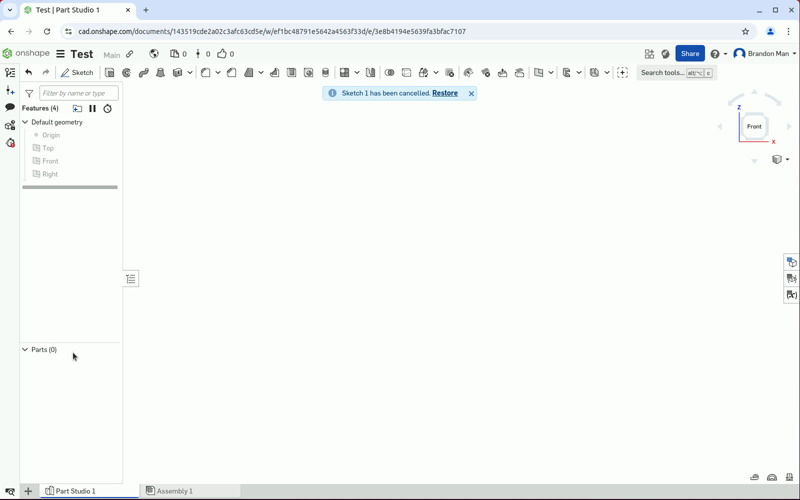
key_up(shift)
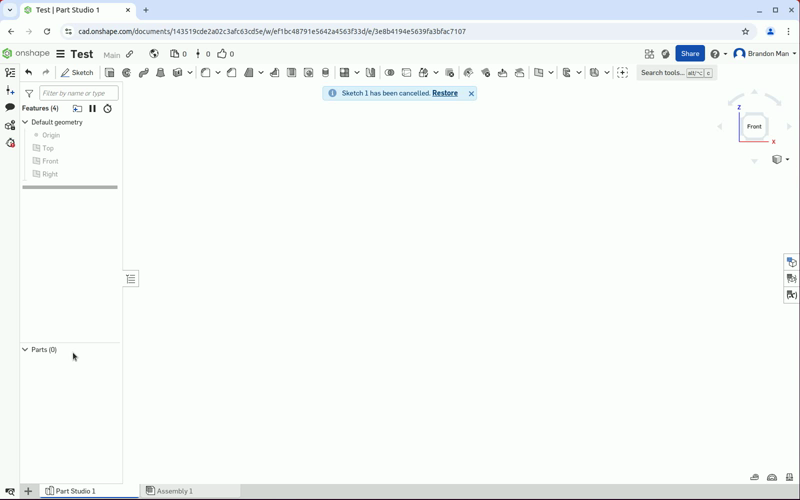
mouse_move(73, 352)
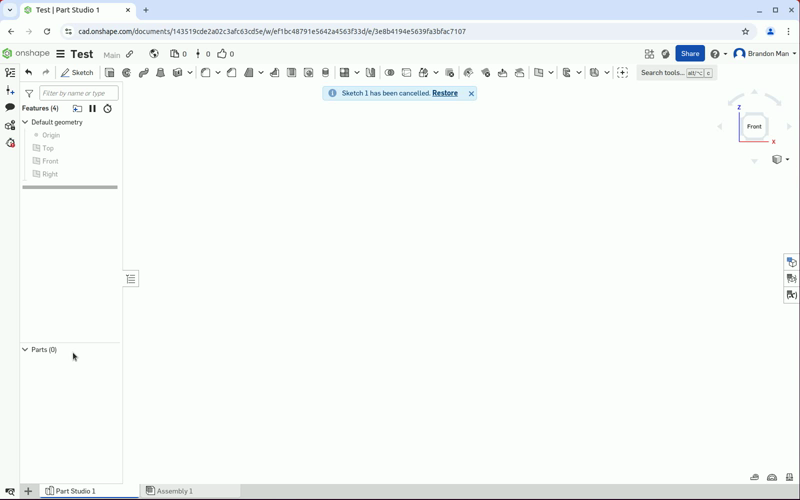
key(shift+y)
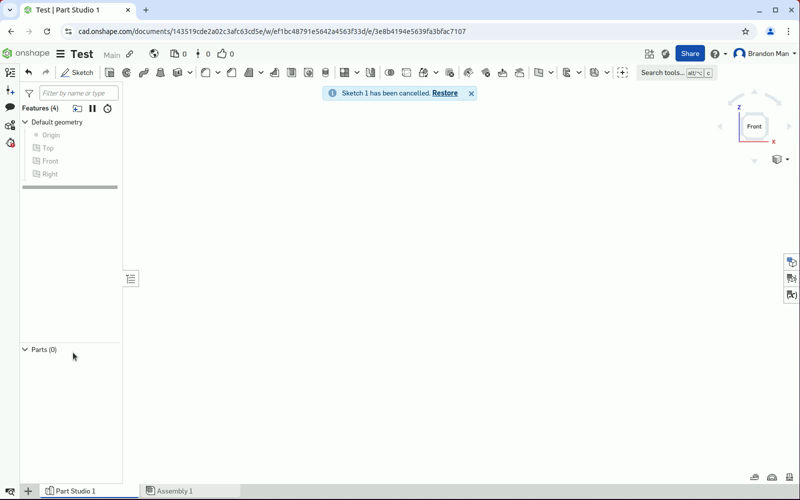
key(shift+s)
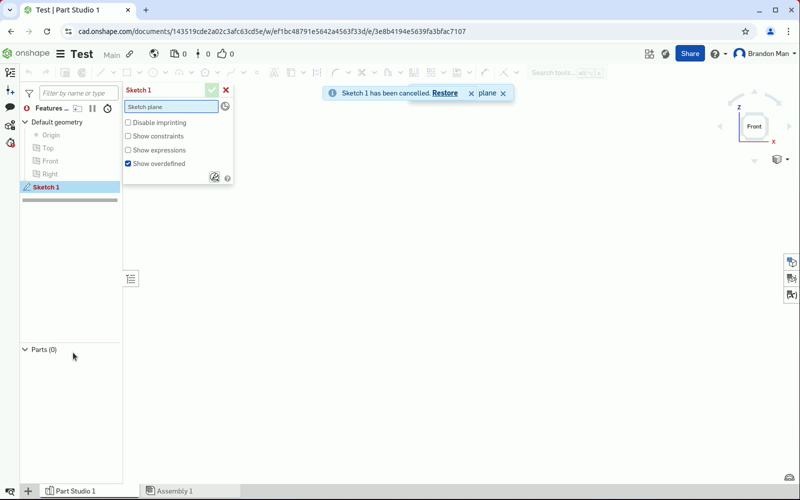
mouse_move(73, 163)
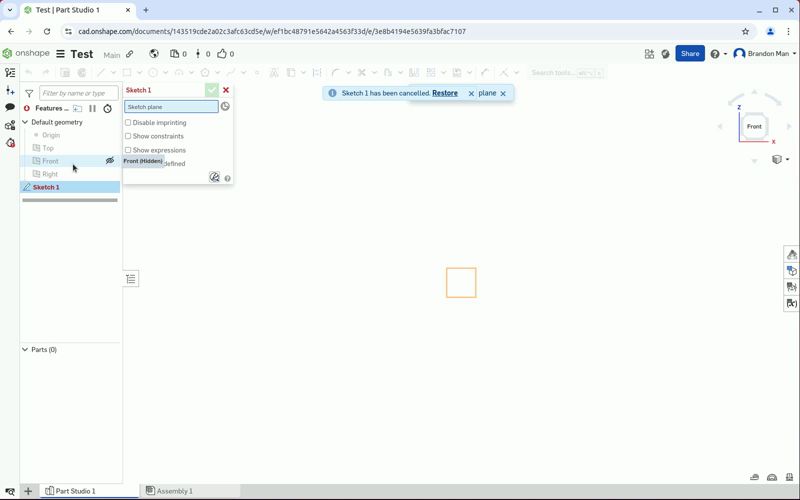
click(73, 163)
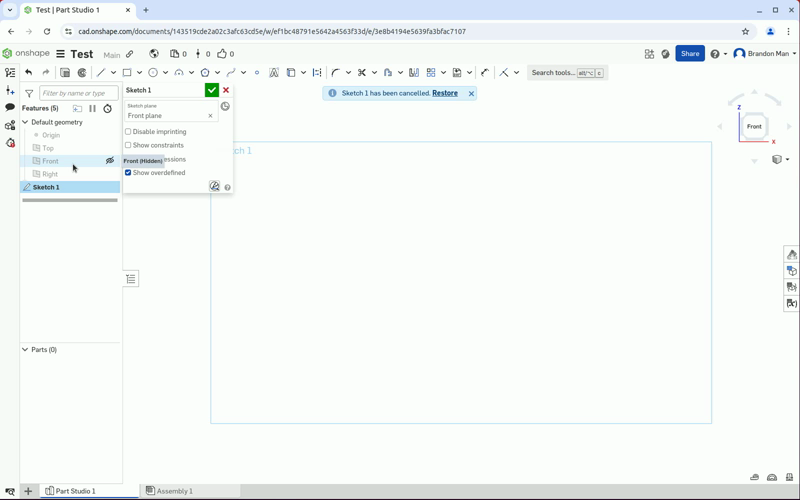
mouse_move(73, 352)
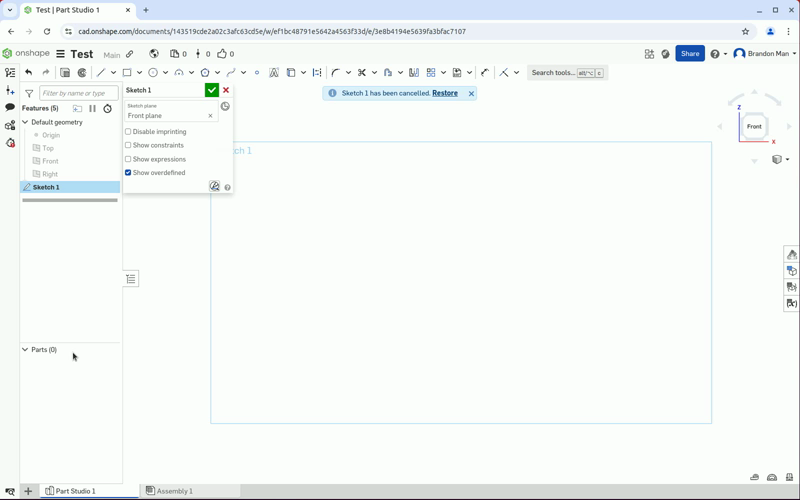
key(y)
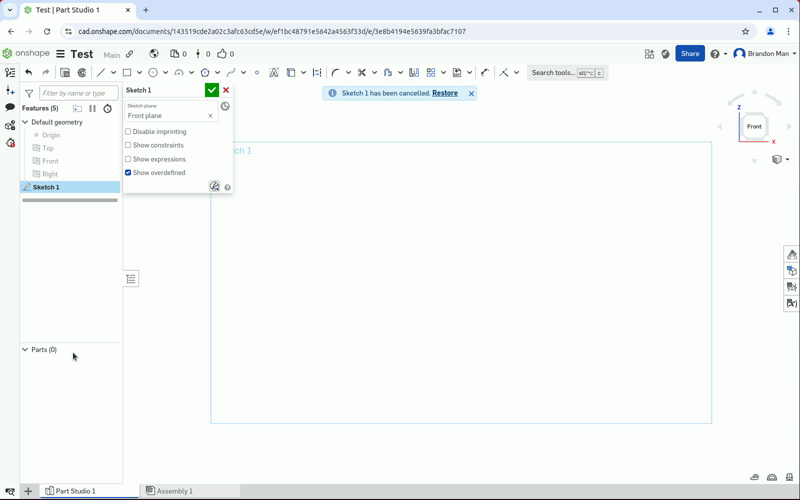
key(l)
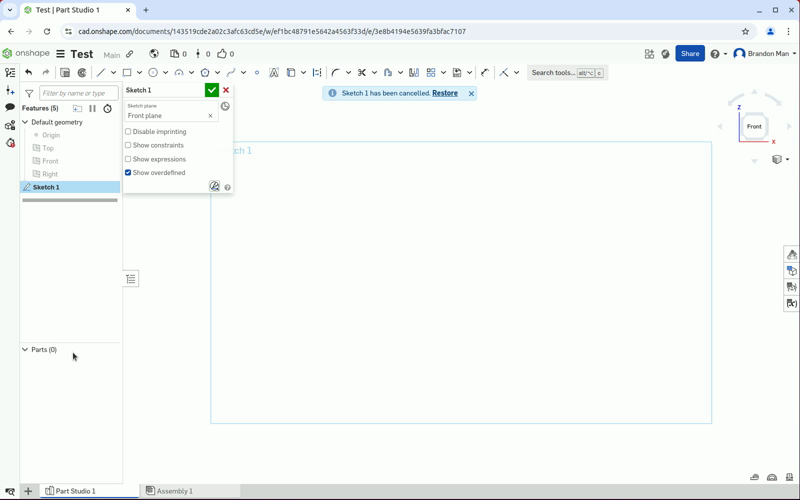
key_down(shift)
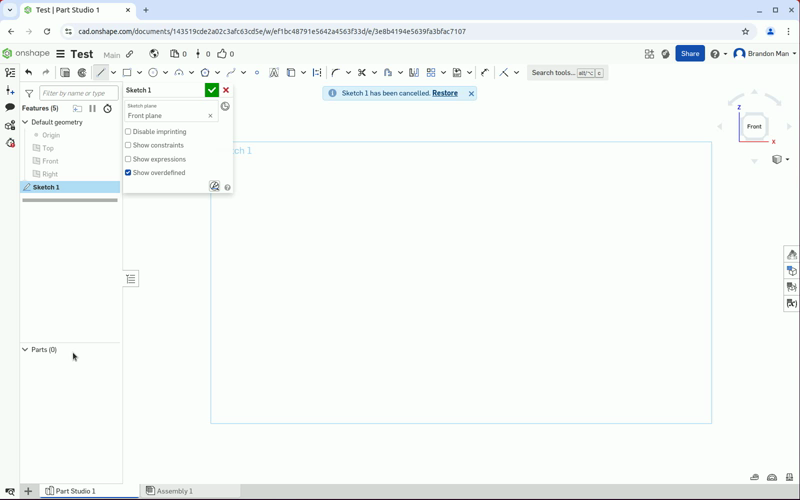
mouse_move(348, 363)
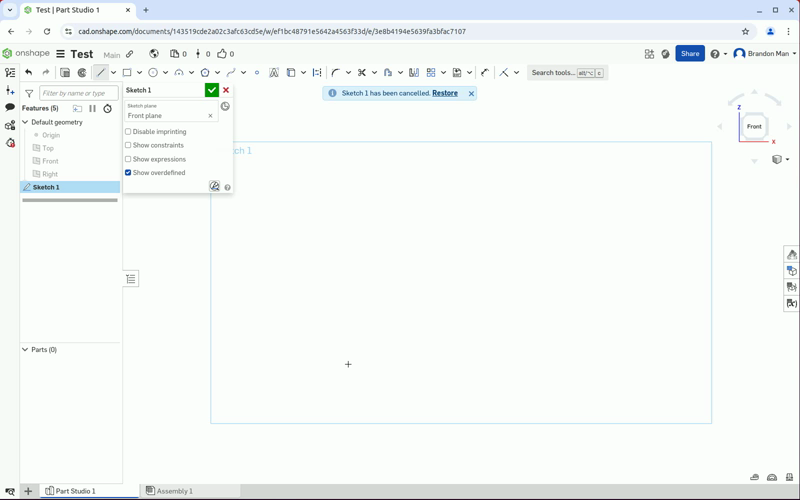
click(348, 363)
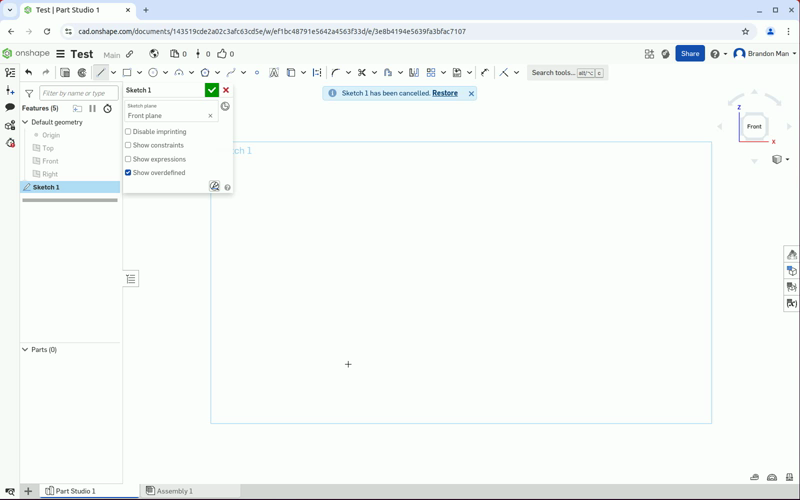
key_up(shift)
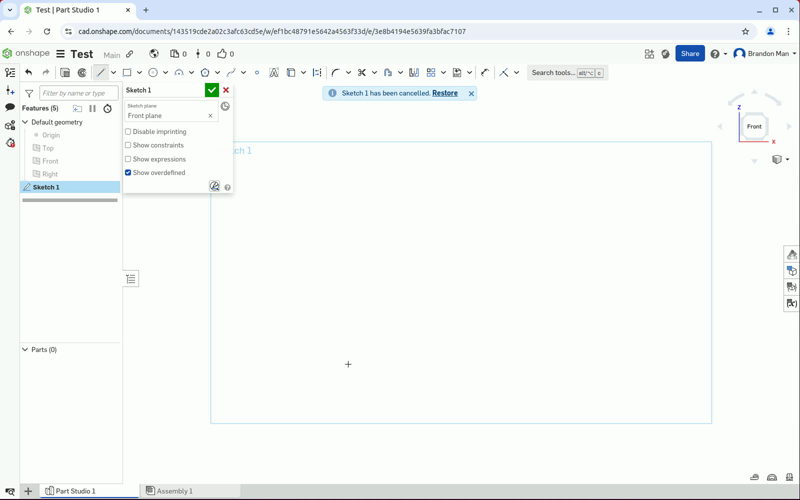
key_down(shift)
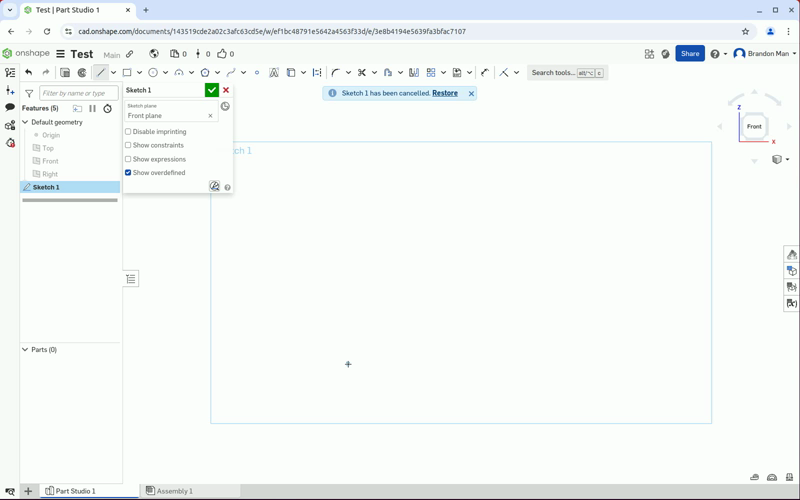
mouse_move(423, 363)
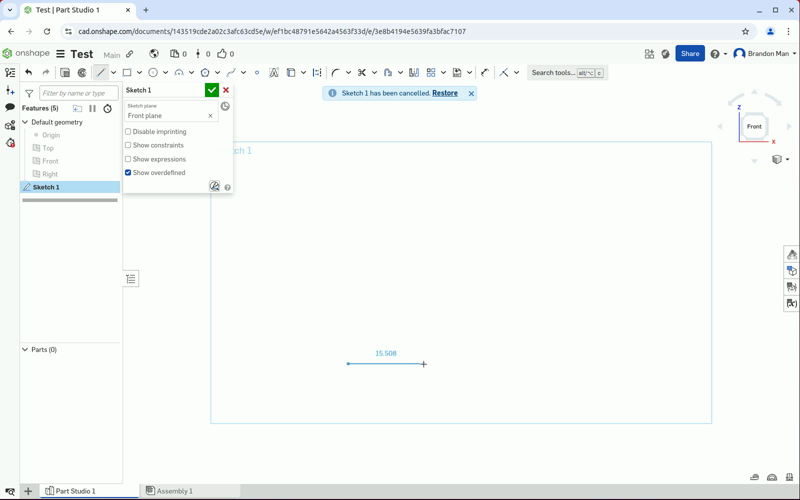
click(423, 363)
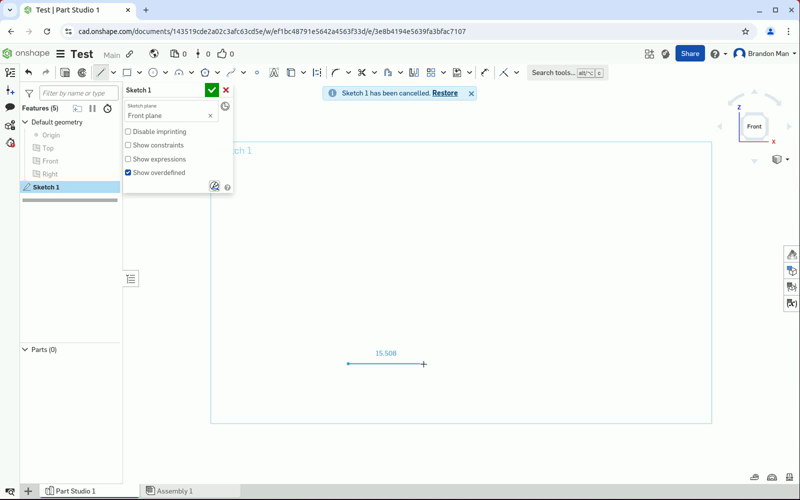
key_up(shift)
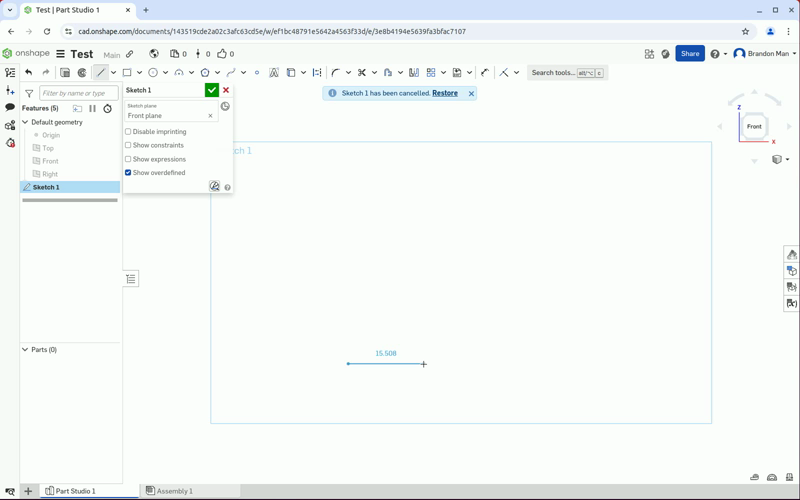
key_down(shift)
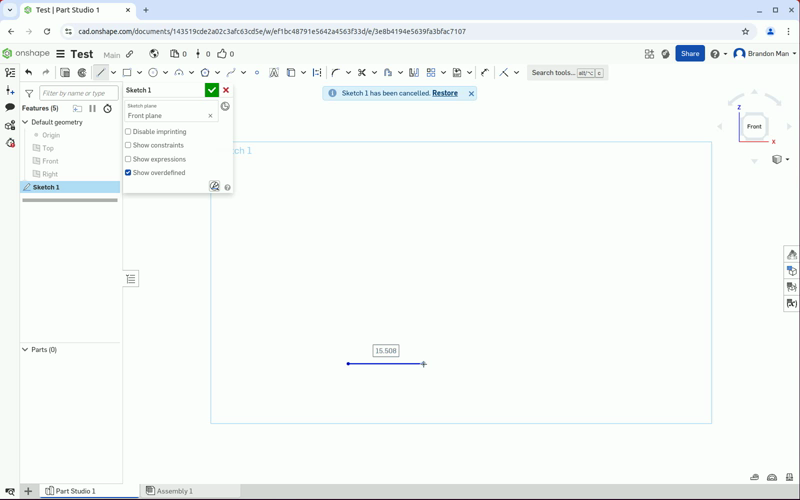
mouse_move(348, 201)
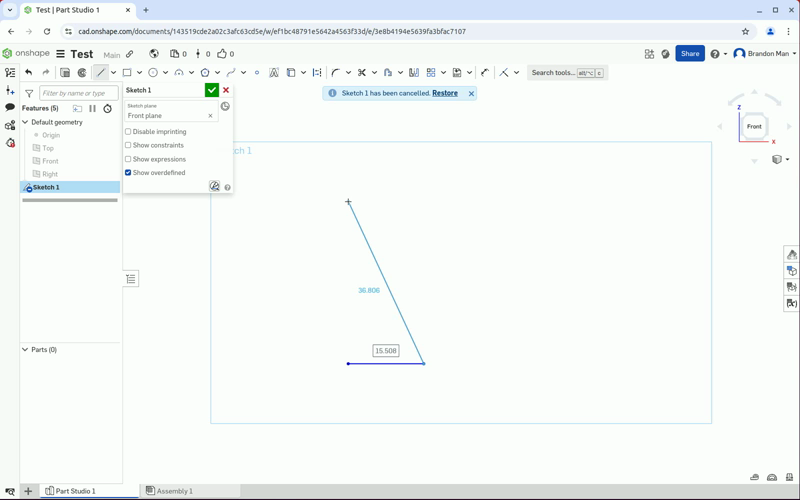
click(348, 201)
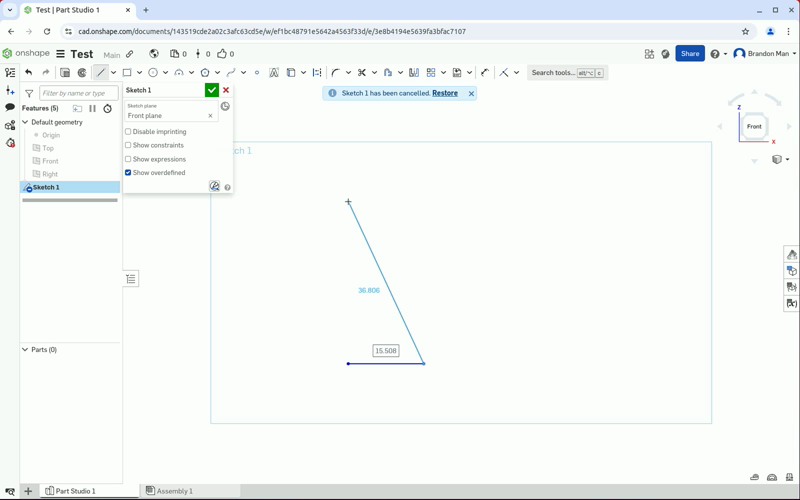
key_up(shift)
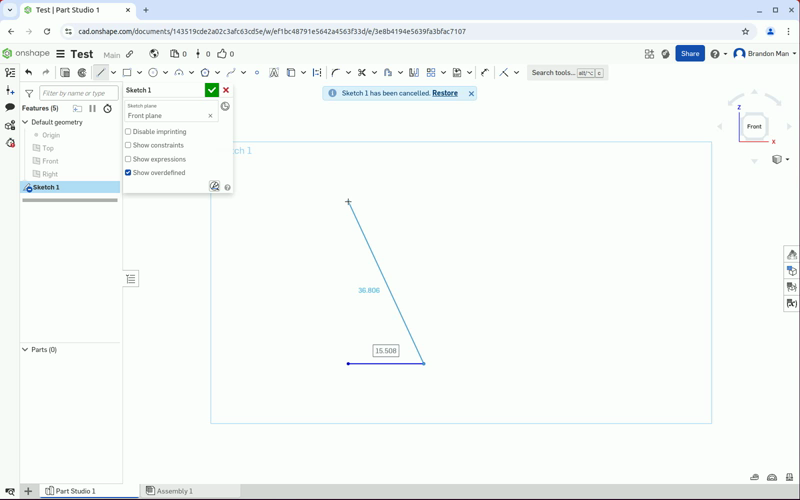
key_down(shift)
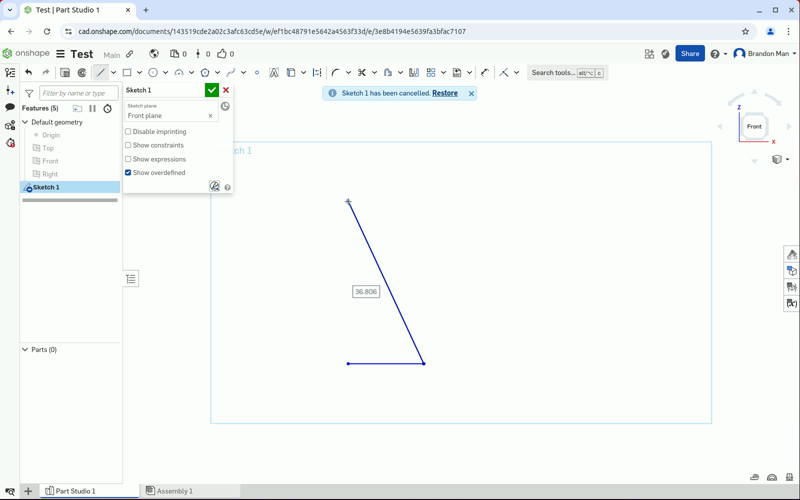
mouse_move(348, 363)
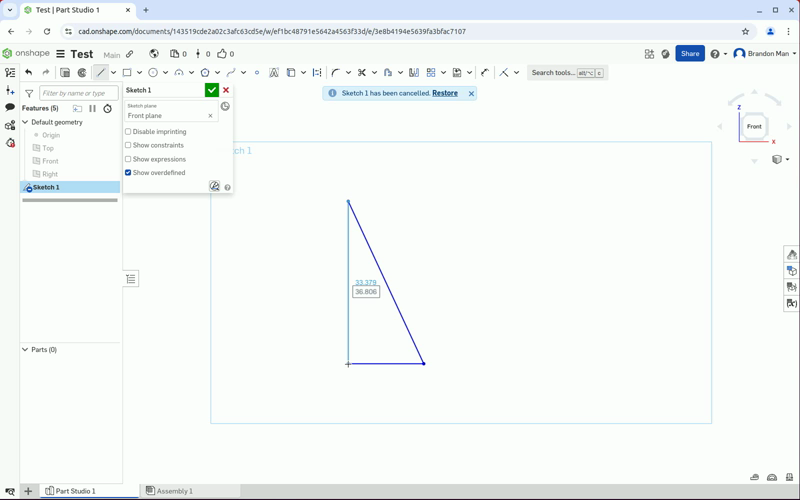
key_up(shift)
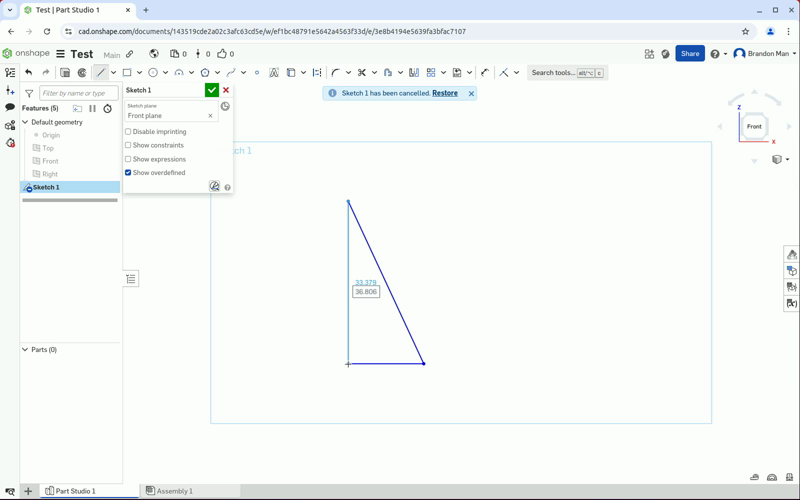
click(348, 363)
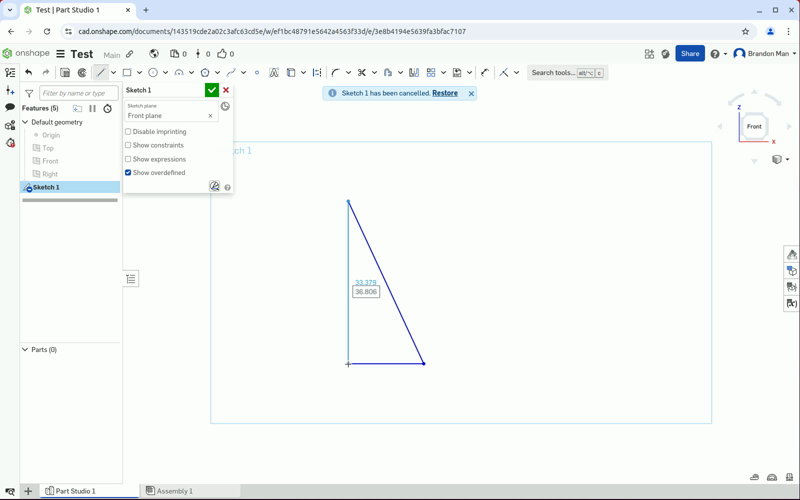
key(esc)
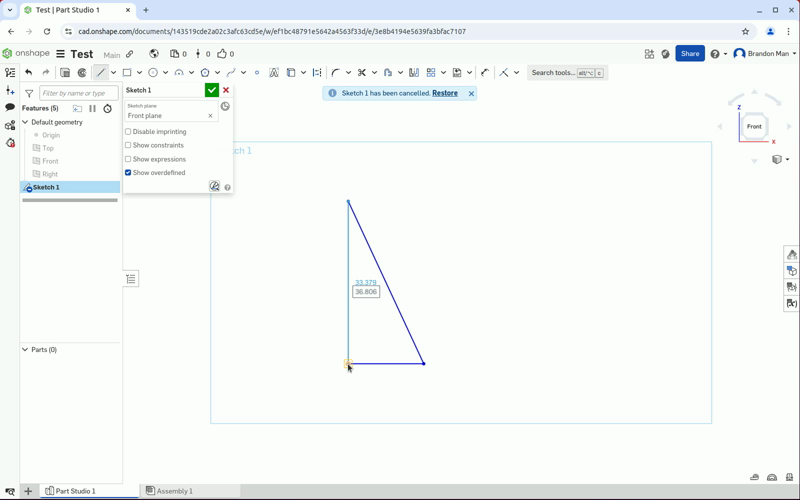
mouse_move(398, 343)
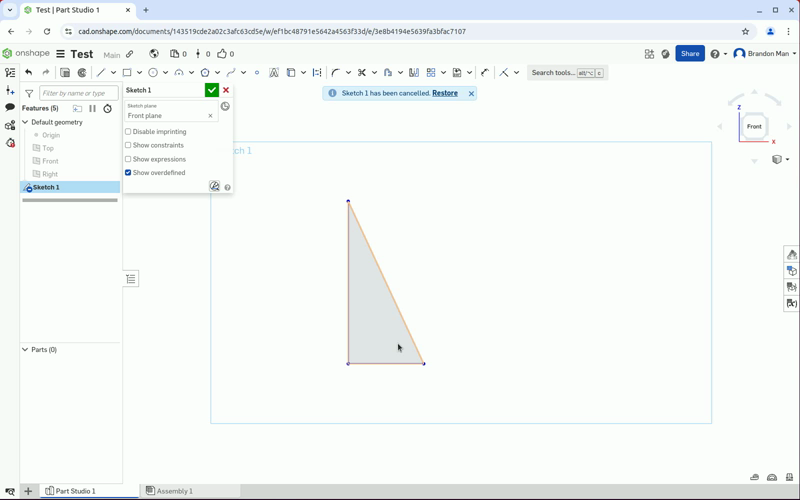
click(398, 343)
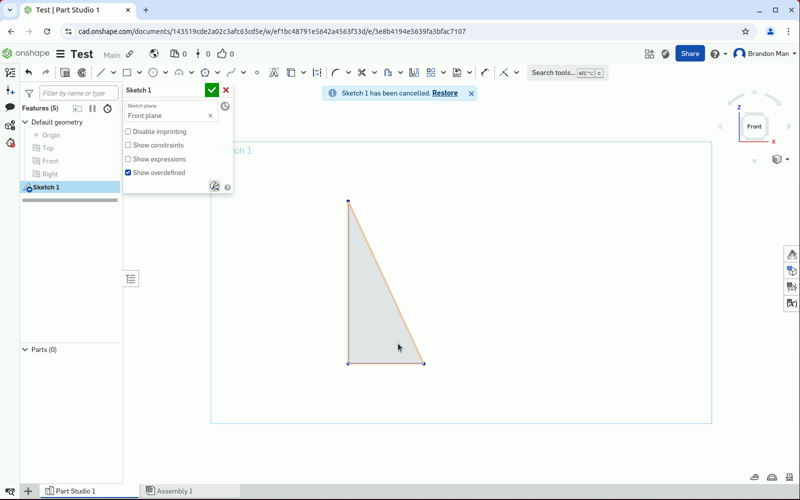
mouse_move(73, 352)
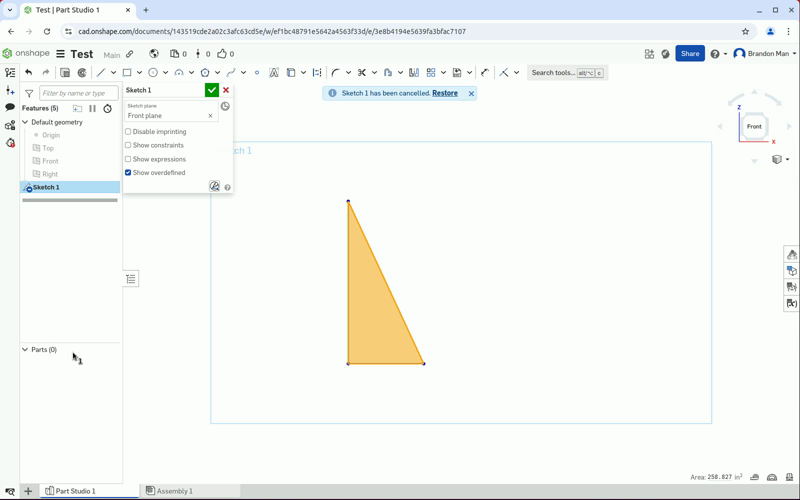
key(shift+y)
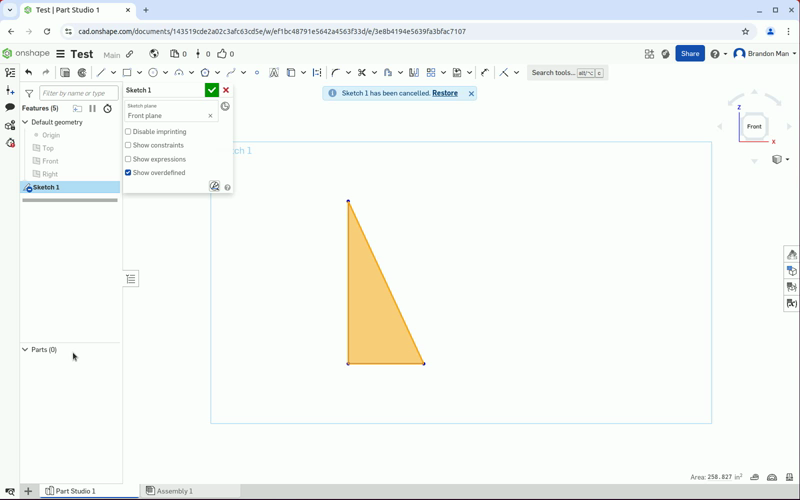
key(shift+e)
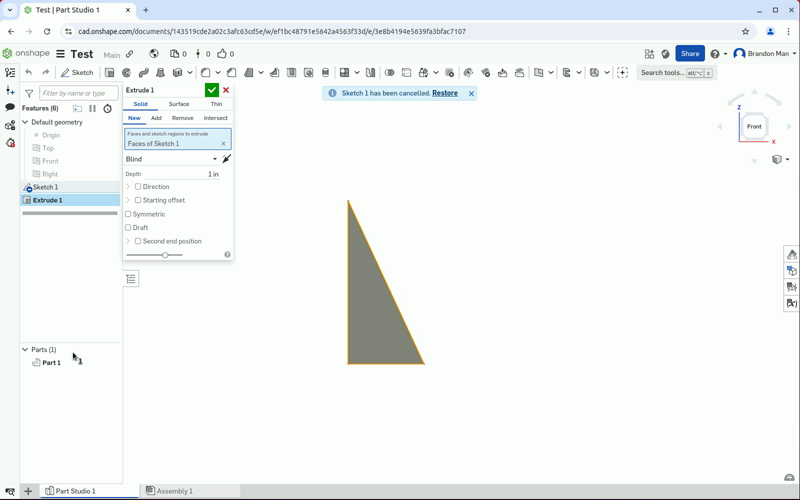
mouse_move(143, 106)
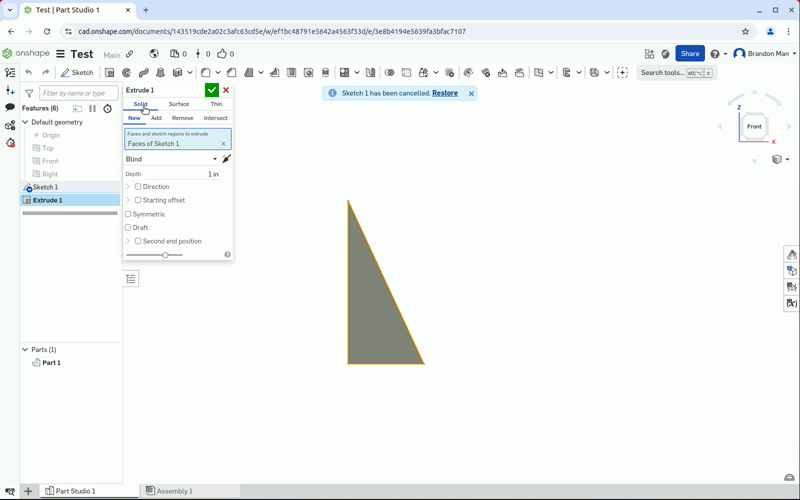
click(143, 106)
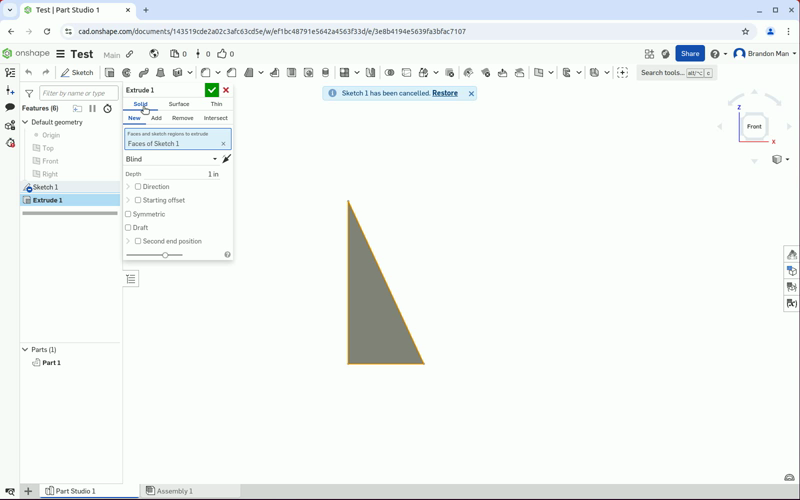
mouse_move(137, 120)
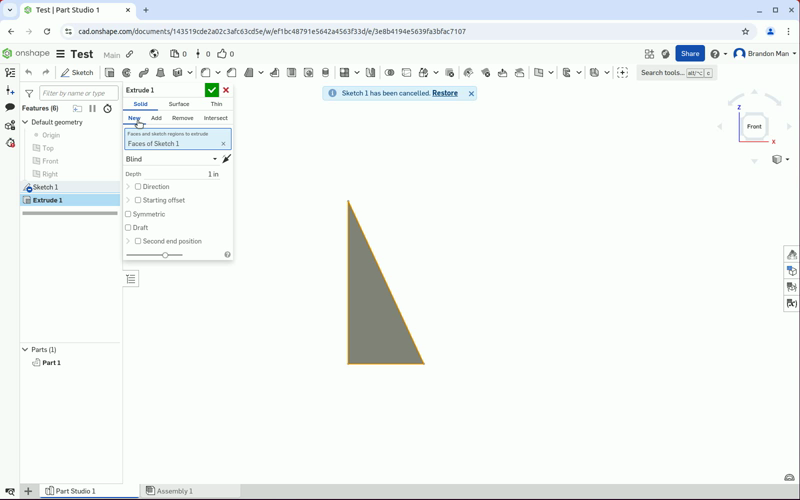
click(137, 120)
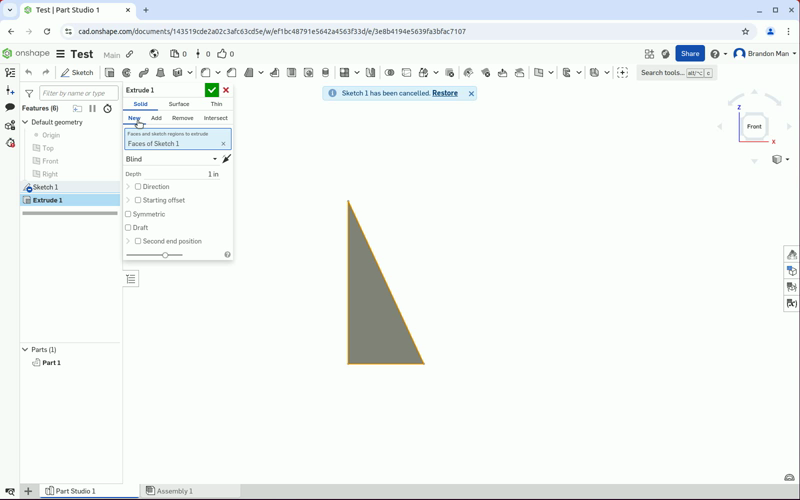
key(tab, 4)
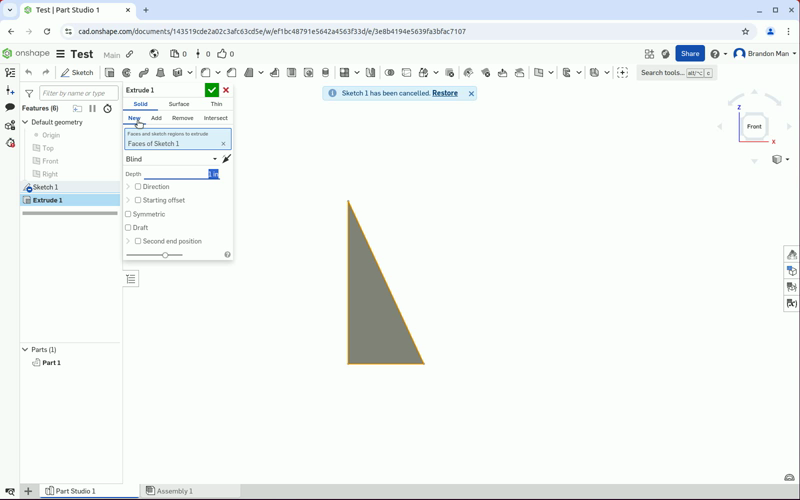
text(20.46)
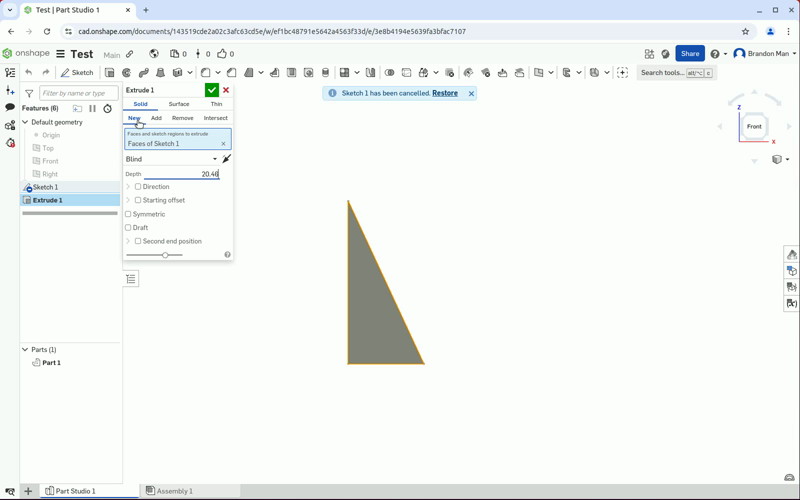
key(enter)
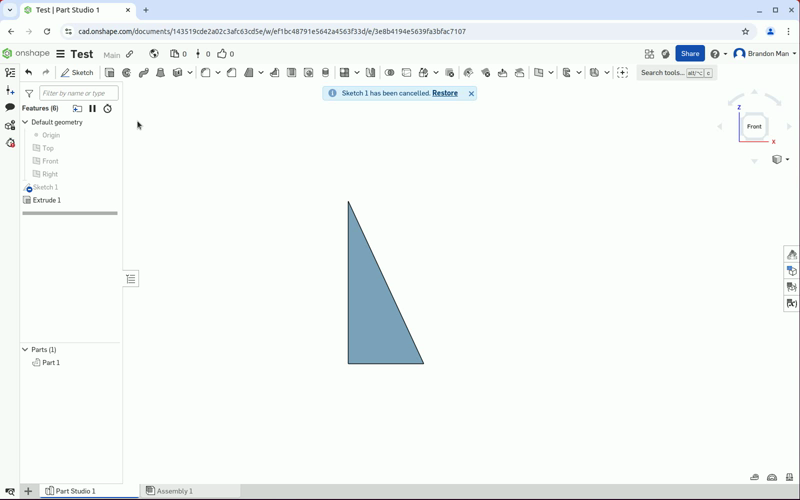
key(shift+h)
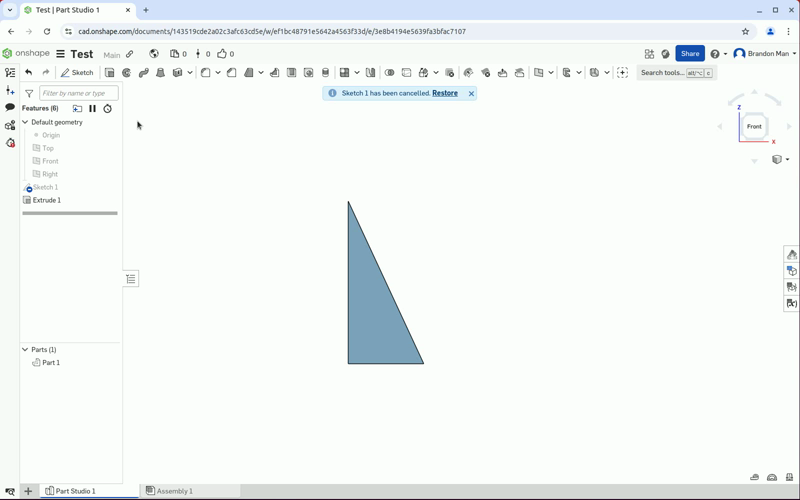
key(shift+h)
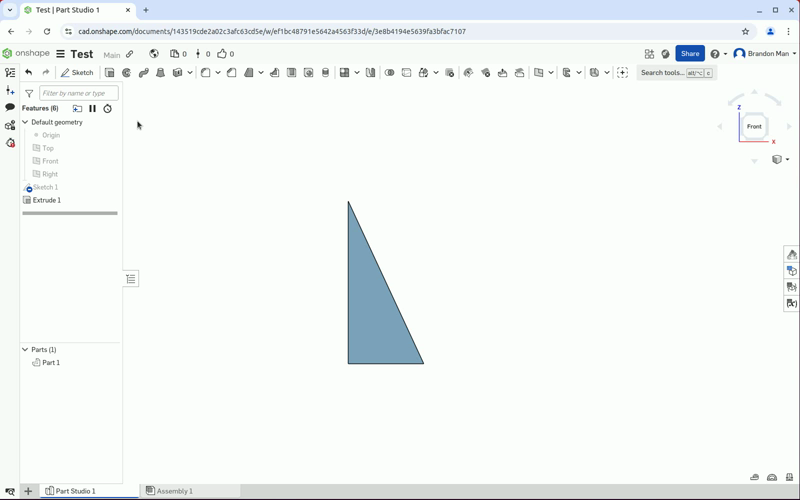
mouse_move(73, 189)
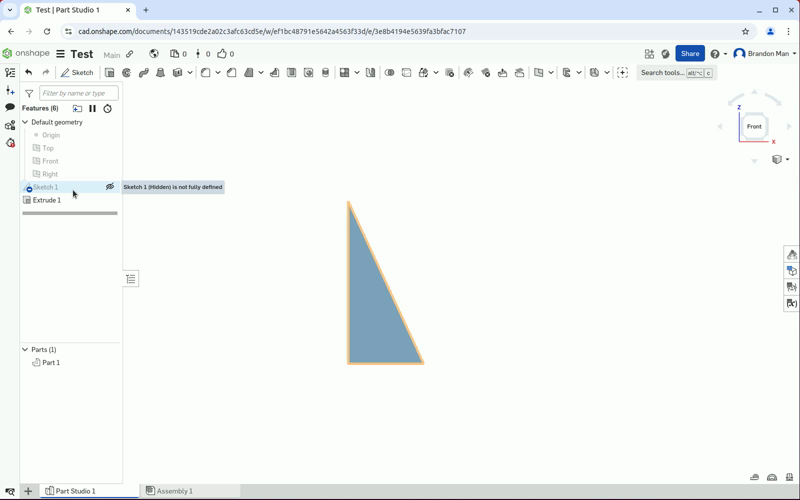
click(73, 189)
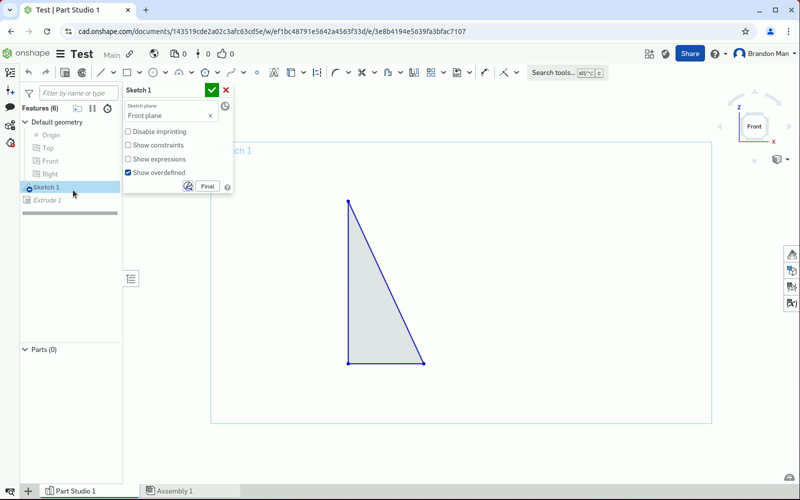
mouse_move(229, 92)
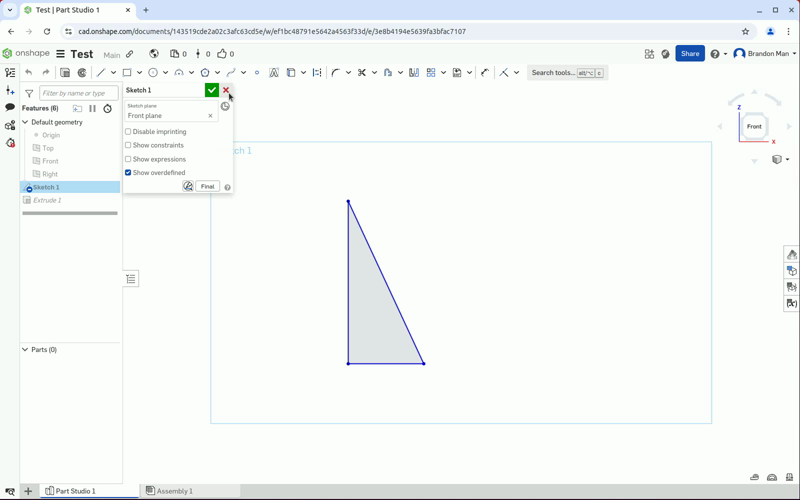
click(229, 92)
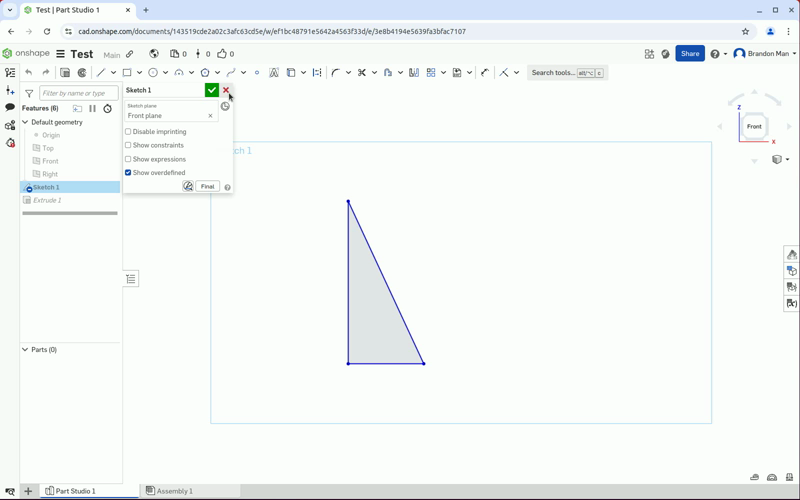
key(shift+s)
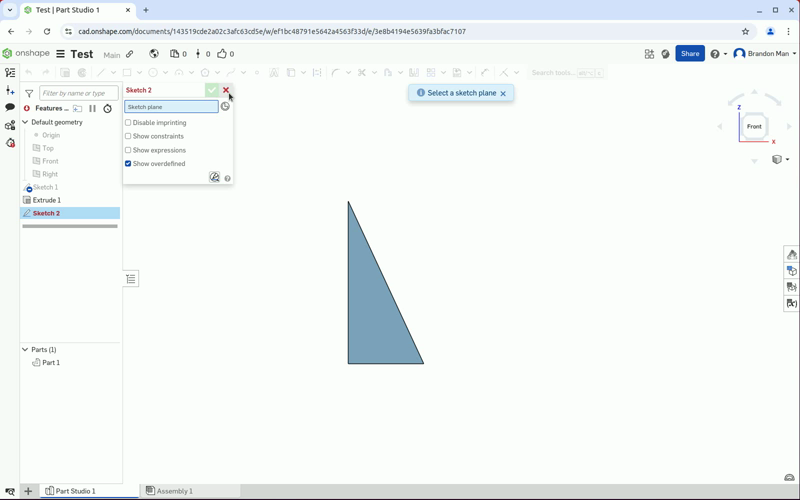
mouse_move(73, 163)
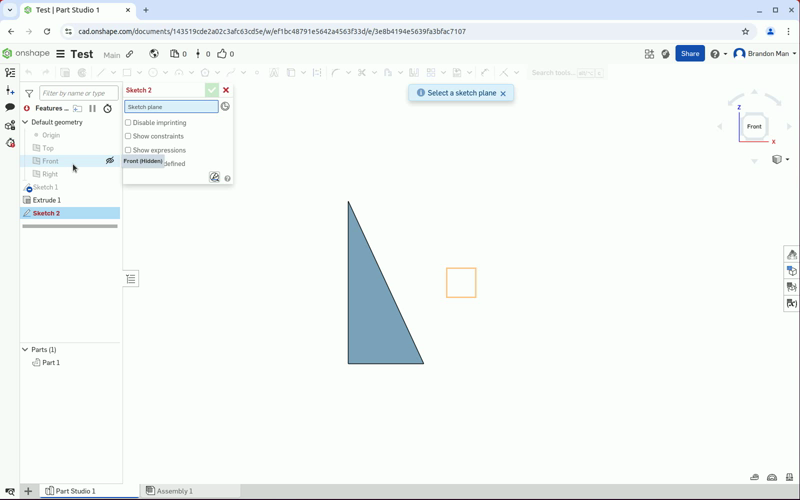
click(73, 163)
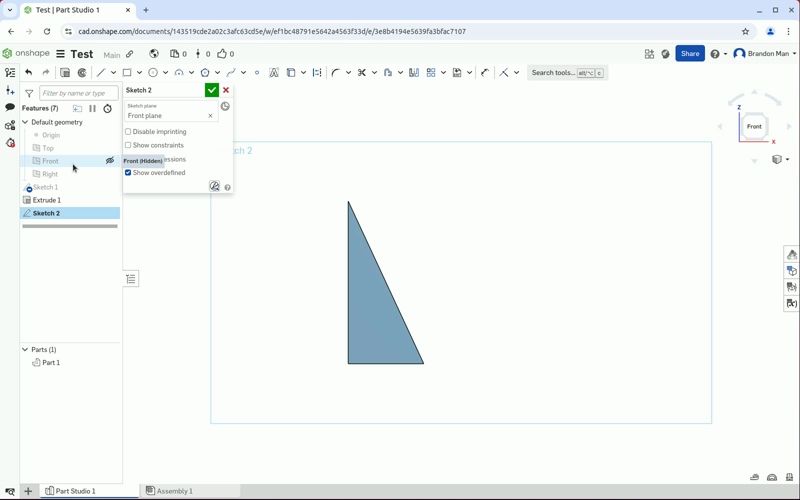
mouse_move(73, 352)
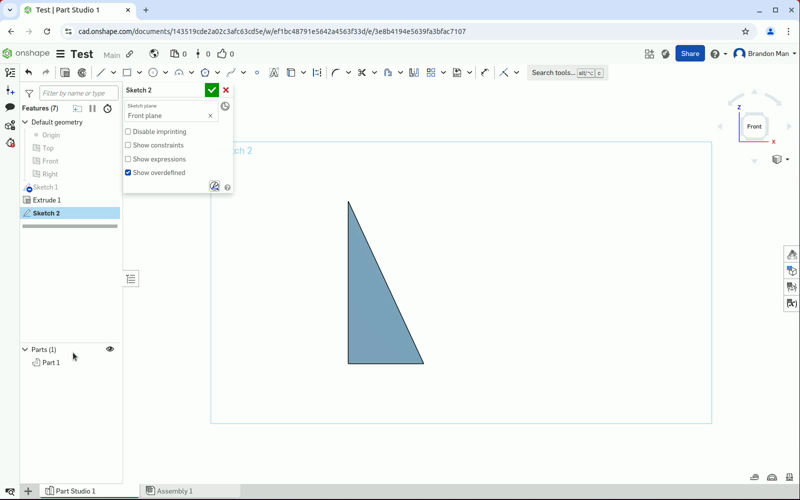
key(y)
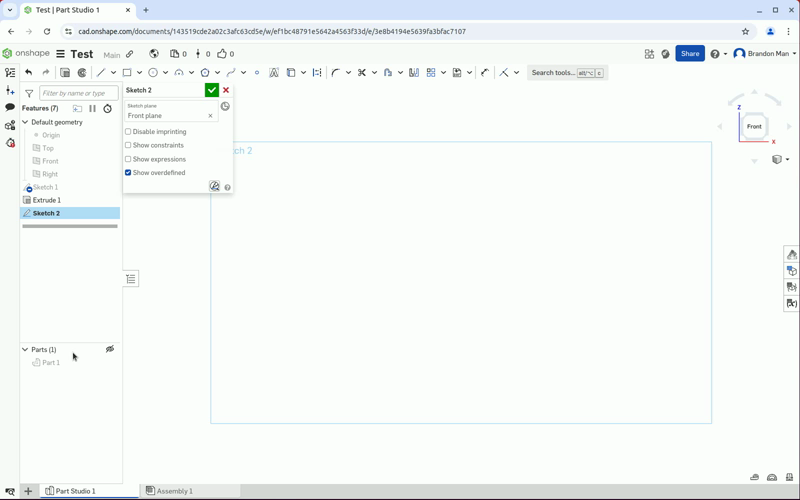
key(l)
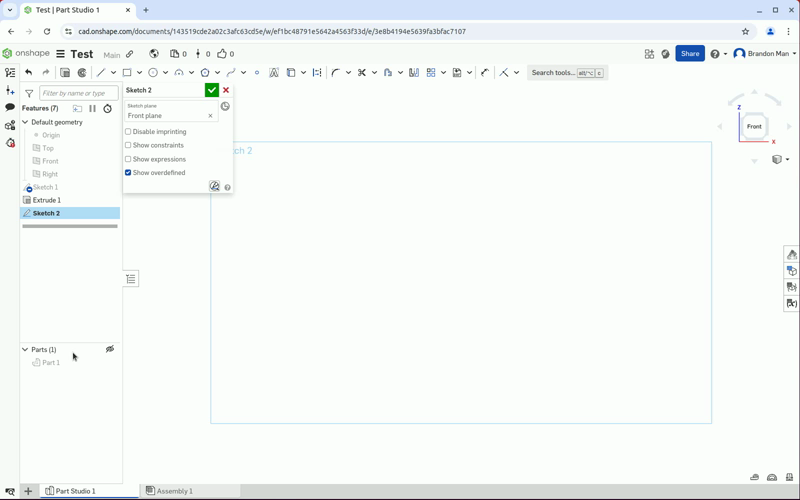
key_down(shift)
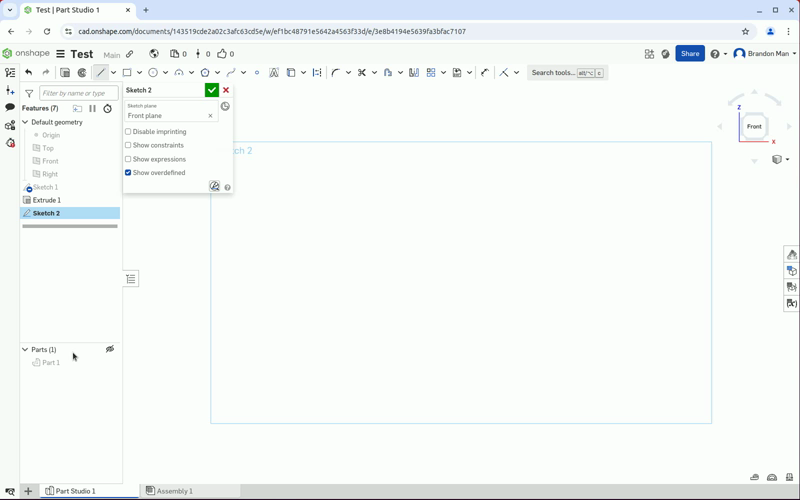
mouse_move(498, 363)
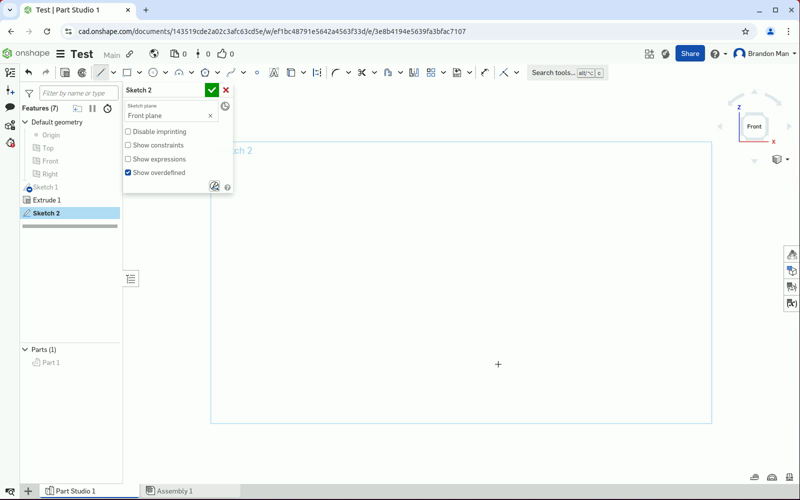
click(498, 363)
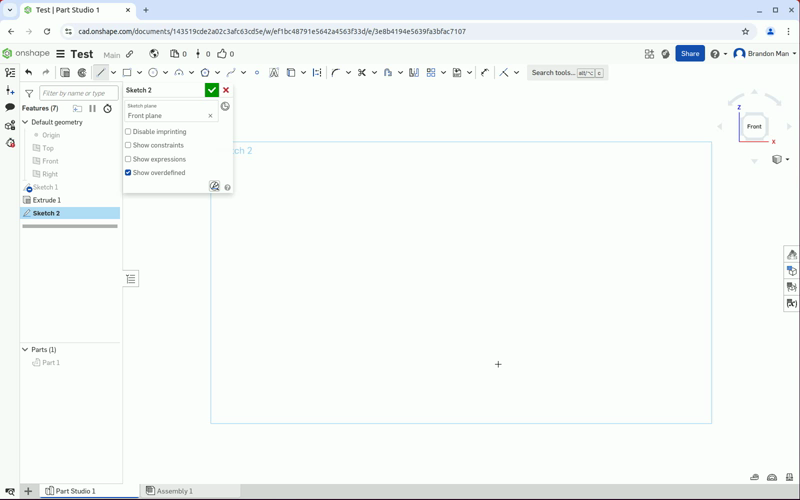
key_up(shift)
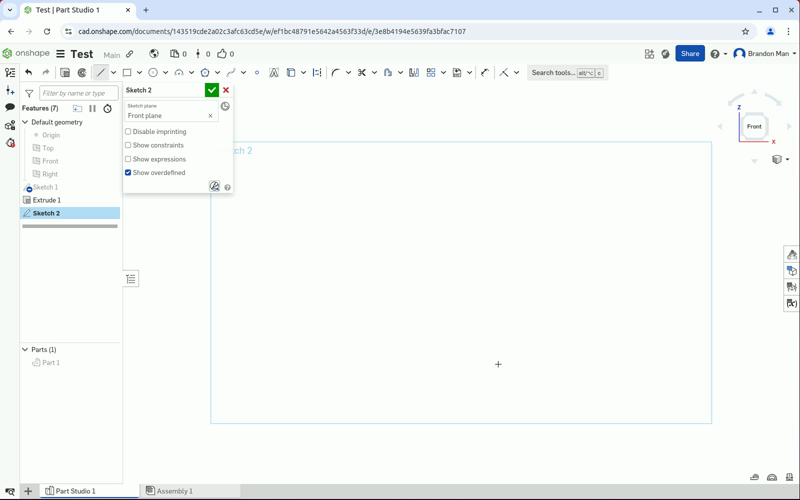
key_down(shift)
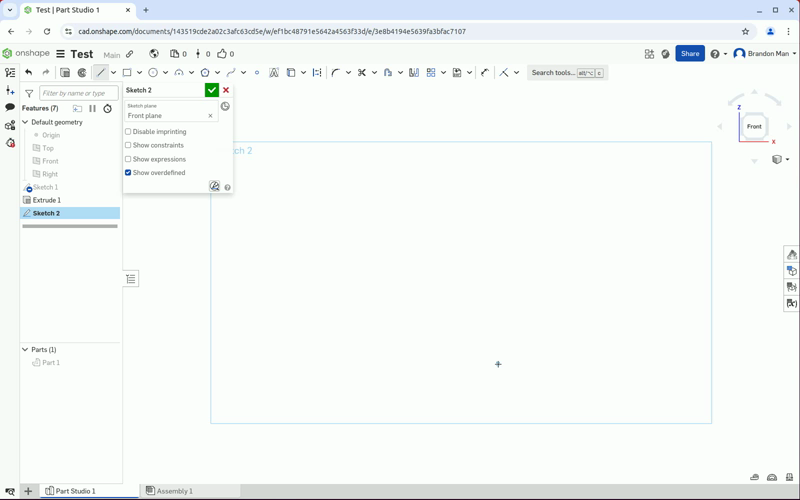
mouse_move(573, 363)
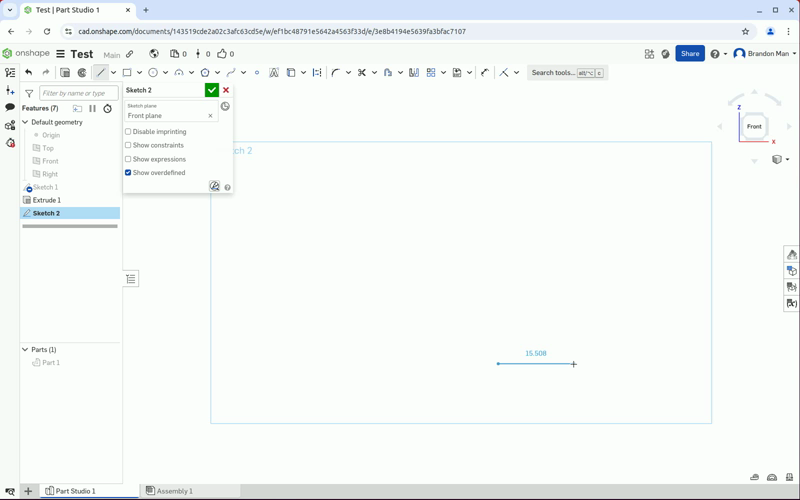
click(573, 363)
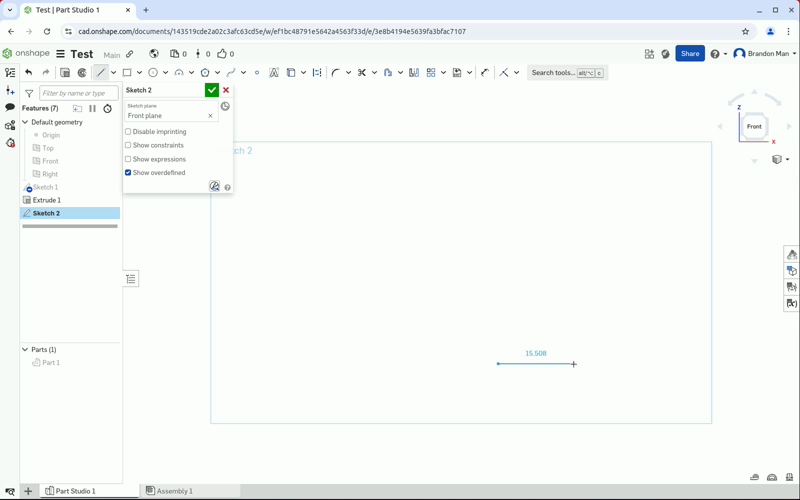
key_up(shift)
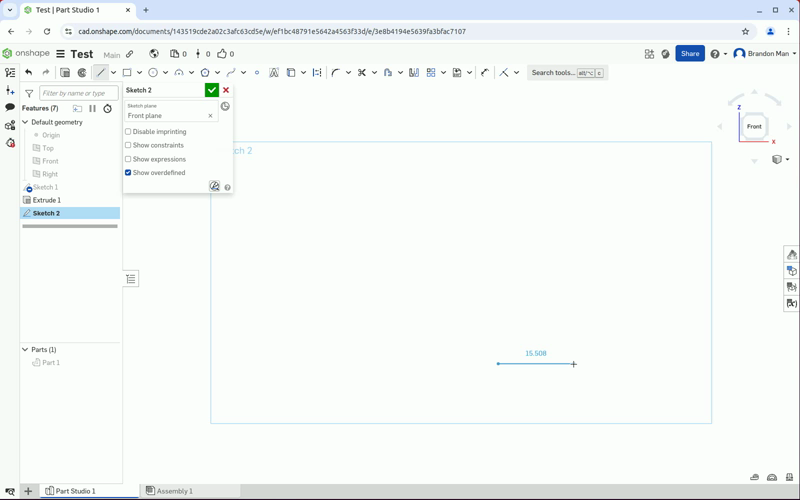
key_down(shift)
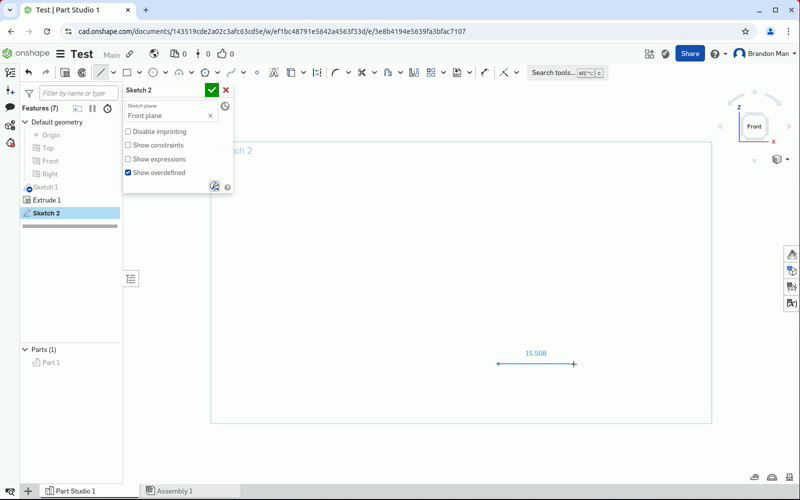
mouse_move(573, 201)
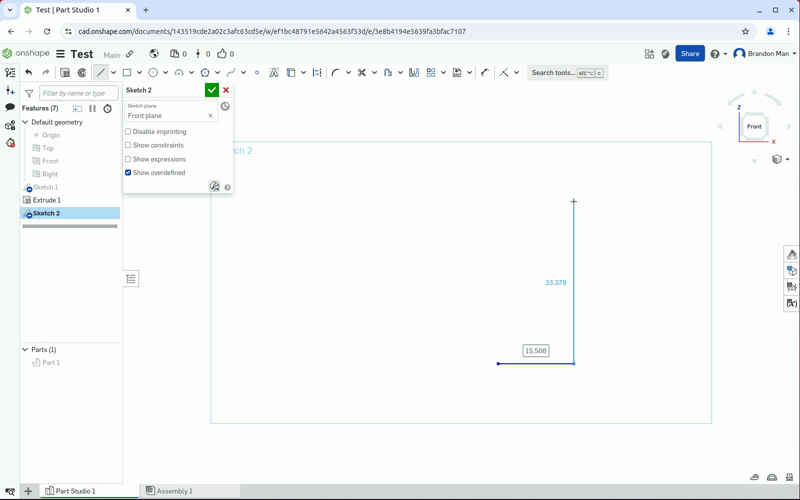
click(573, 201)
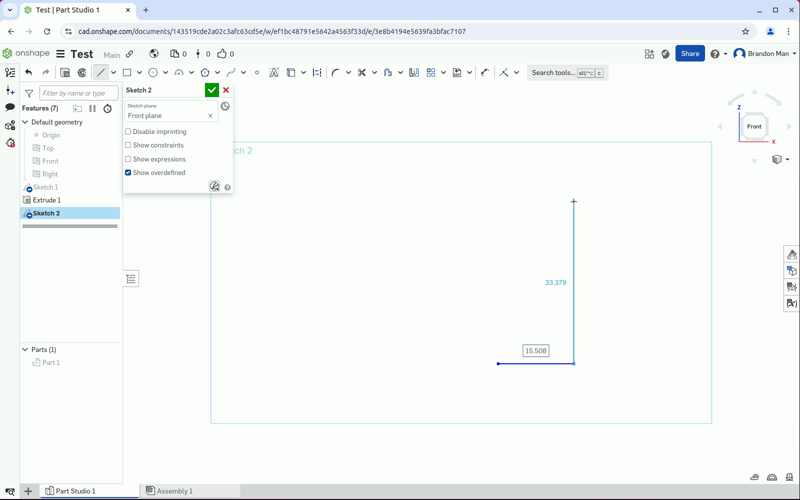
key_up(shift)
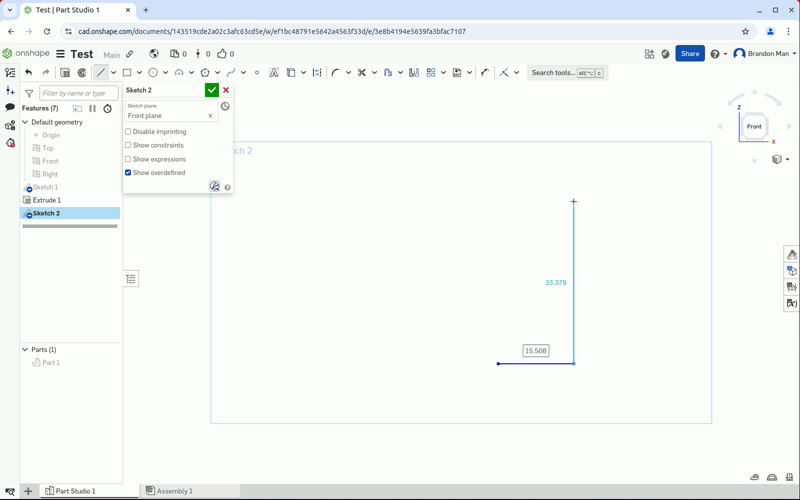
key_down(shift)
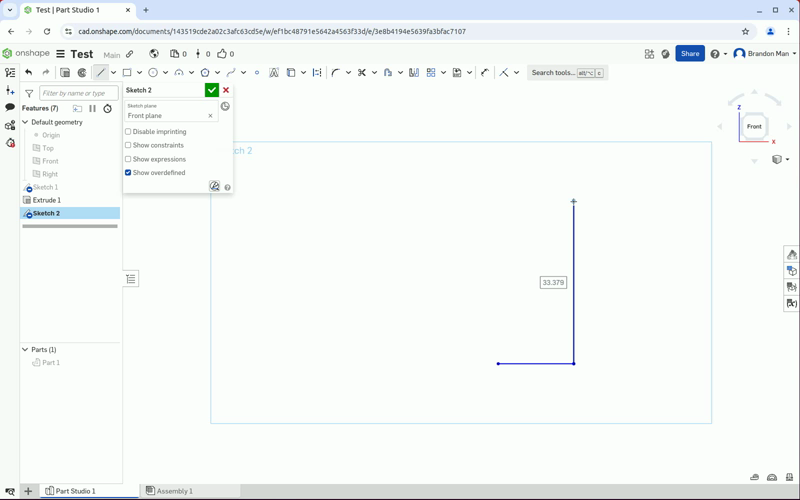
mouse_move(498, 363)
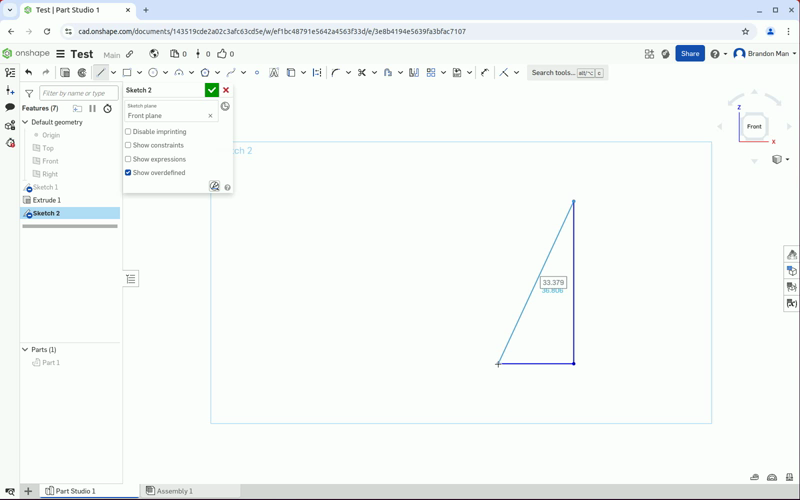
key_up(shift)
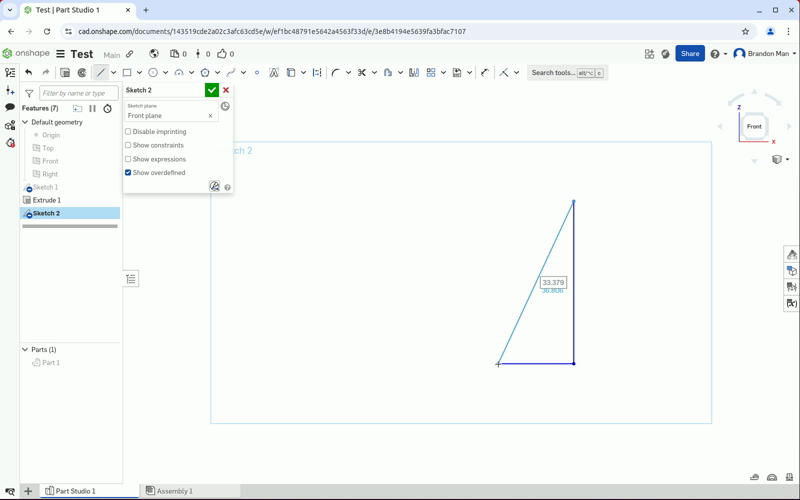
click(498, 363)
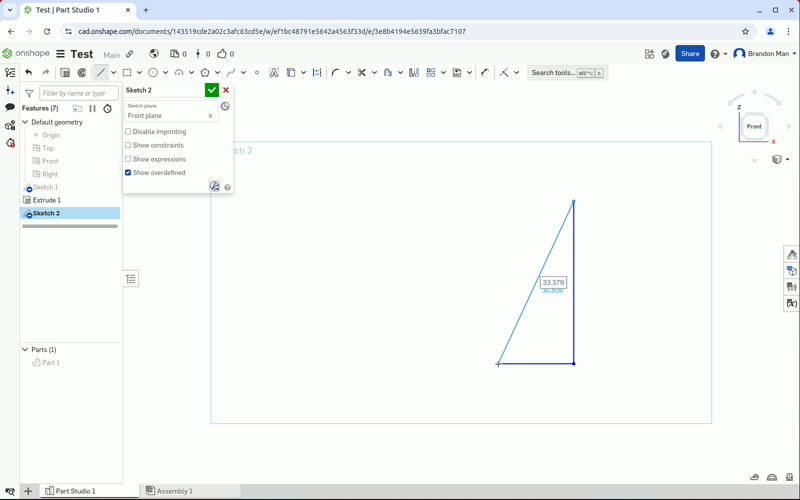
key(esc)
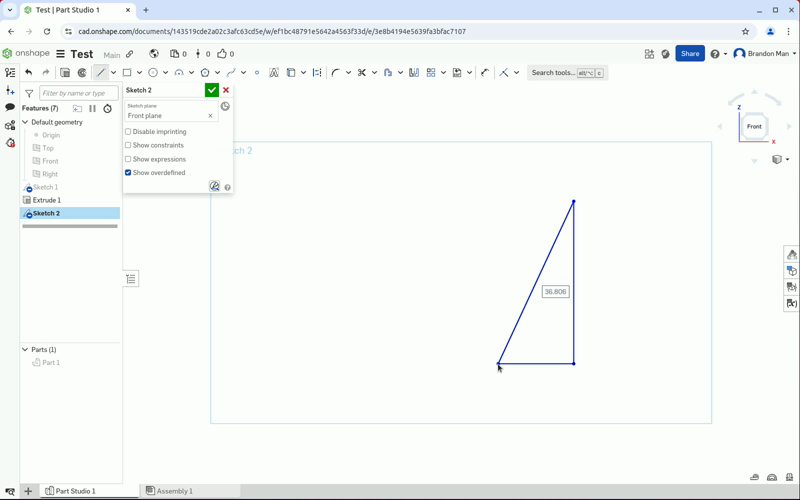
mouse_move(558, 279)
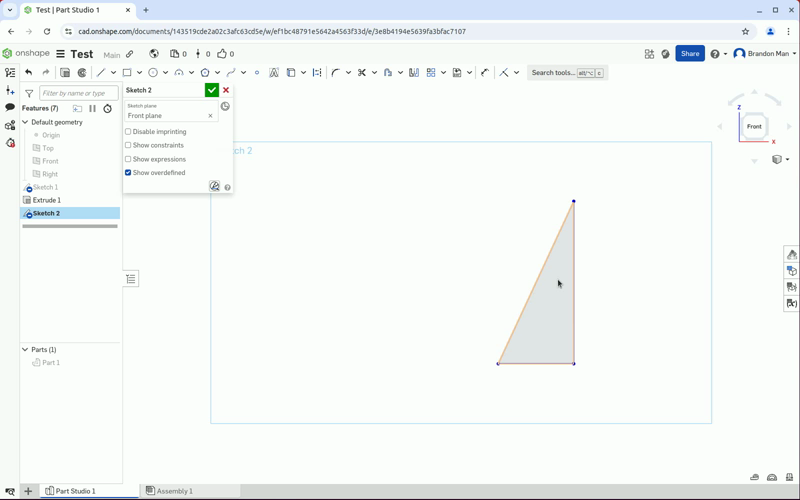
click(558, 279)
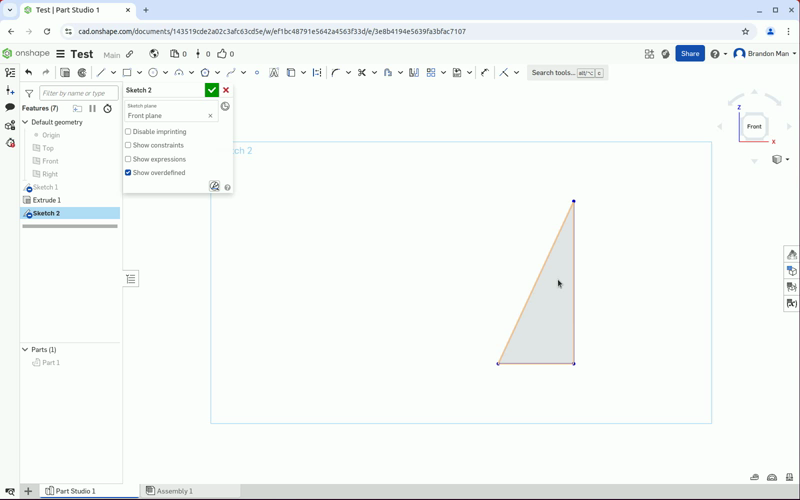
mouse_move(73, 352)
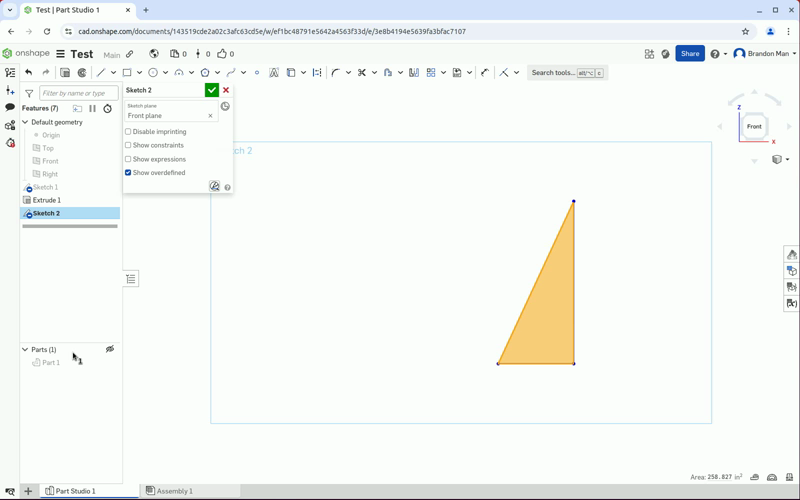
key(shift+y)
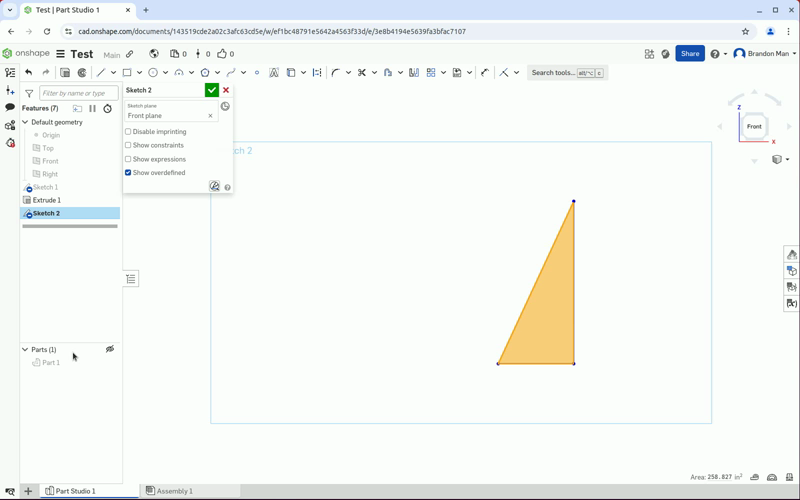
key(shift+e)
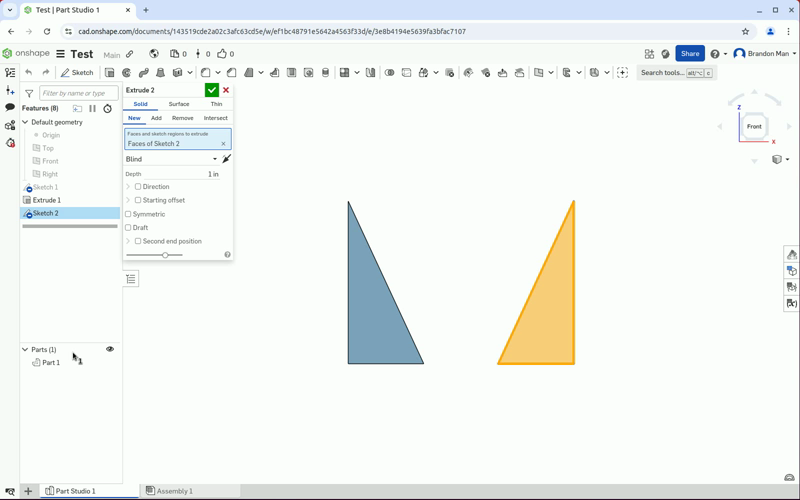
mouse_move(143, 106)
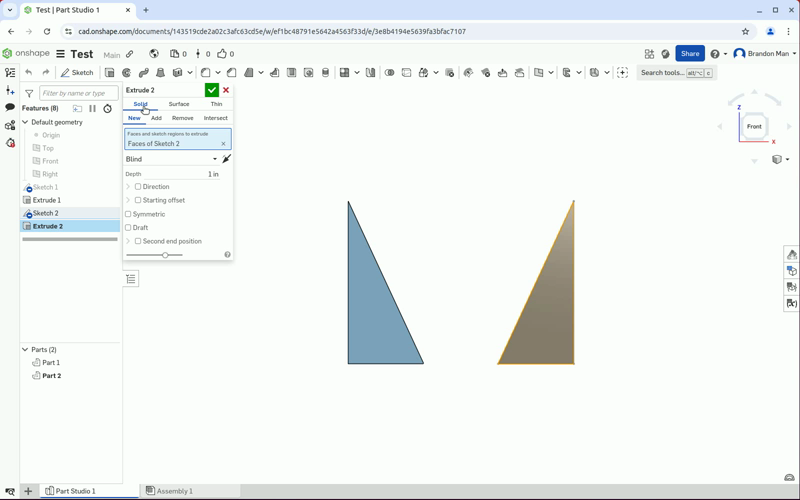
click(143, 106)
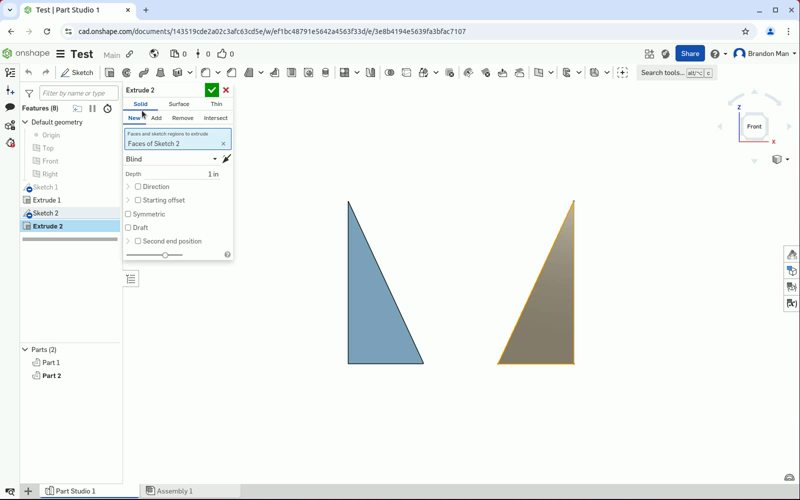
mouse_move(137, 120)
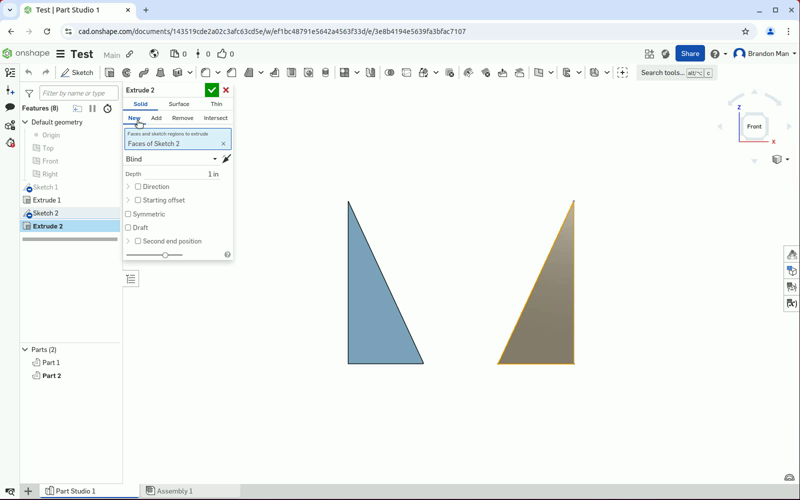
click(137, 120)
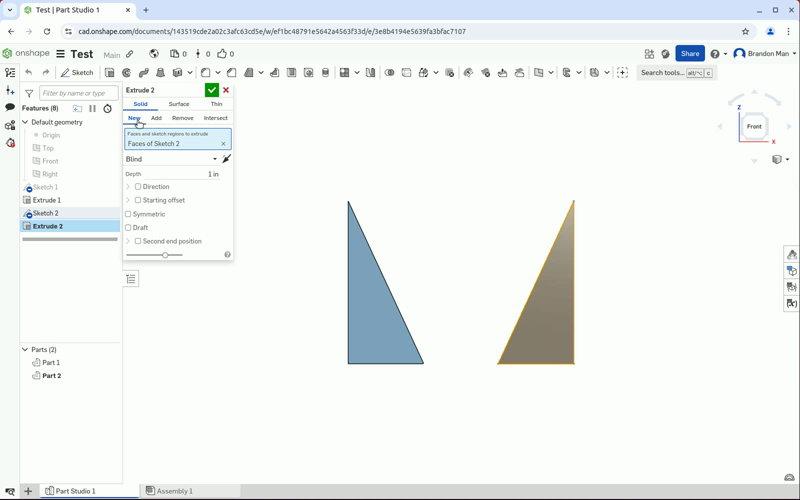
key(tab, 4)
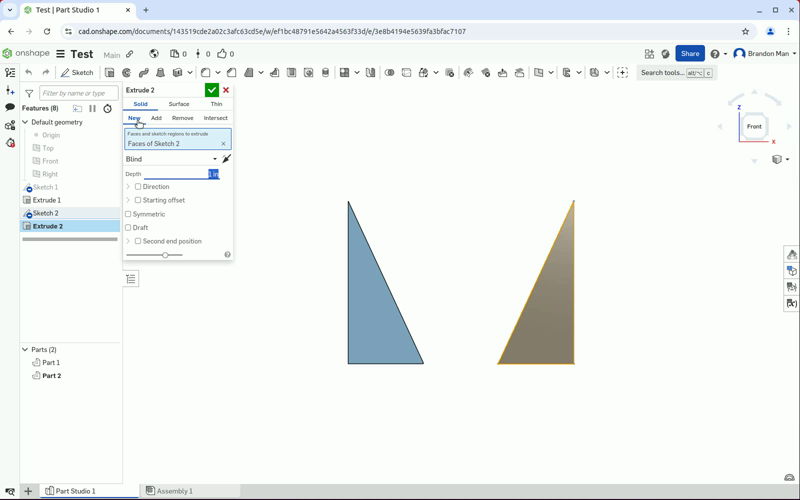
text(20.46)
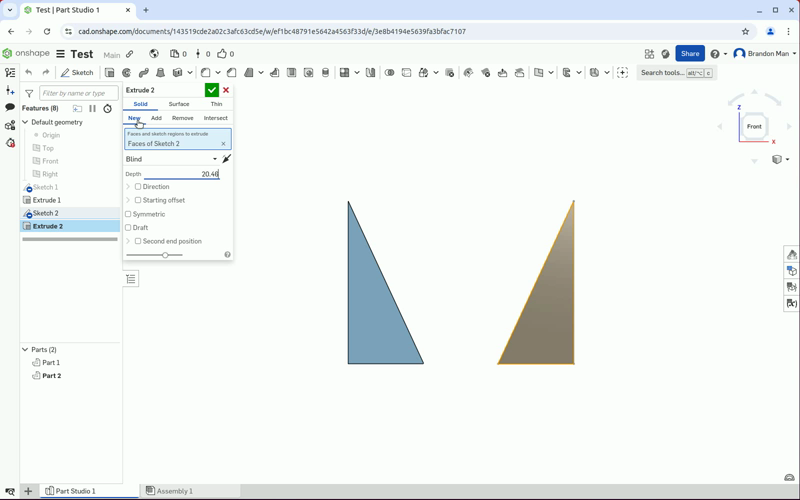
key(enter)
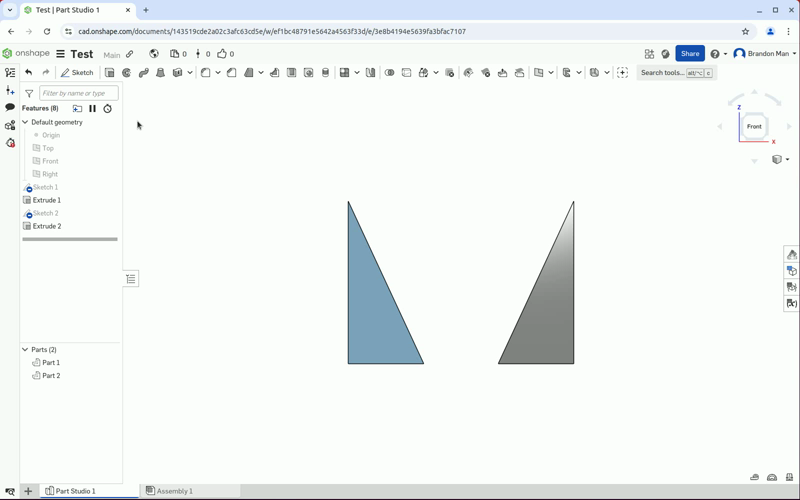
key(shift+h)
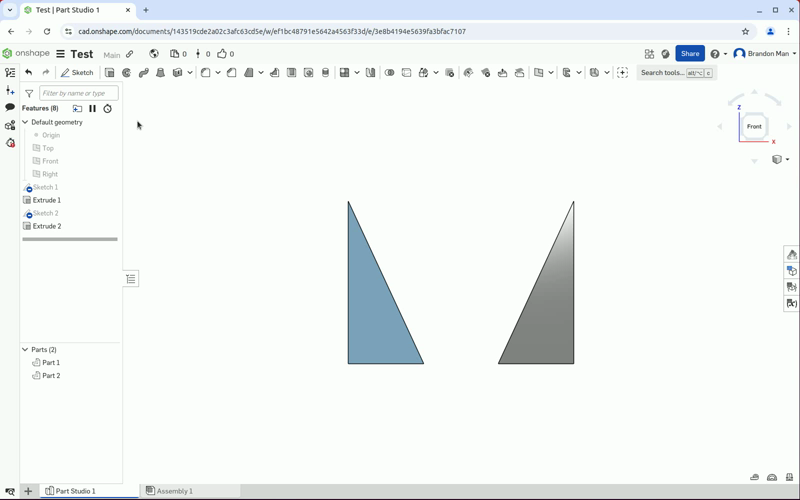
key(shift+h)
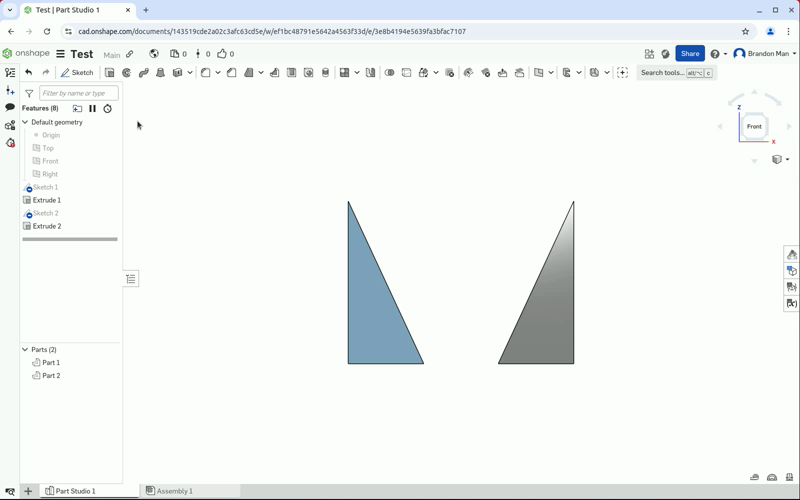
mouse_move(73, 189)
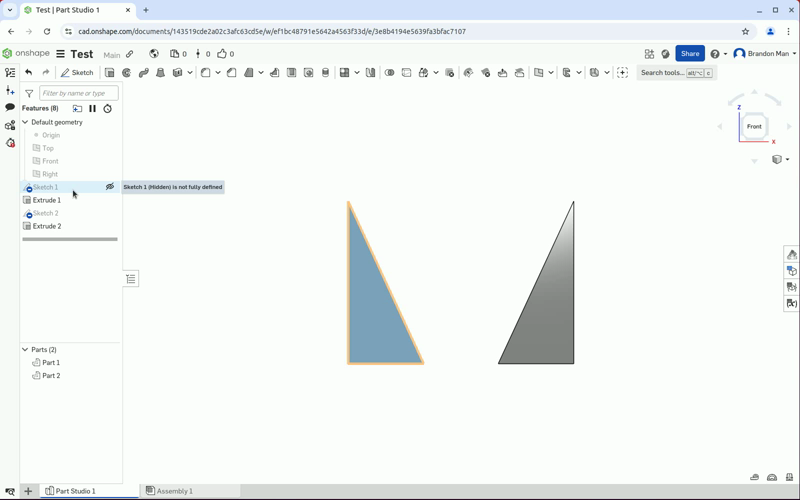
click(73, 189)
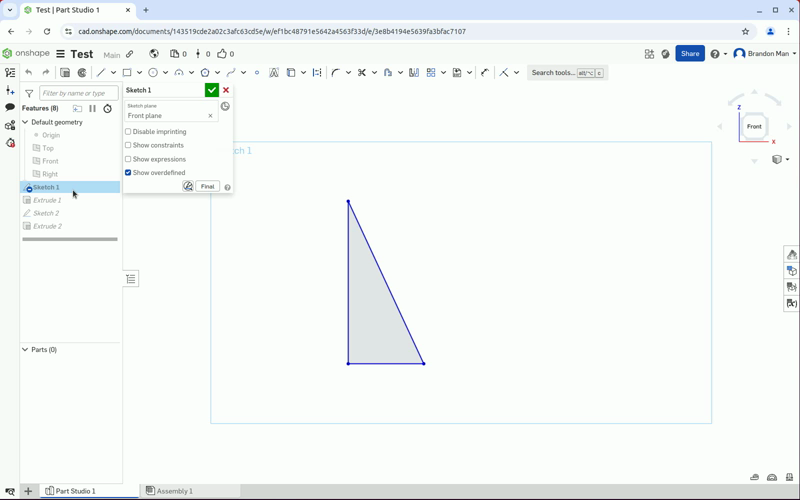
mouse_move(229, 92)
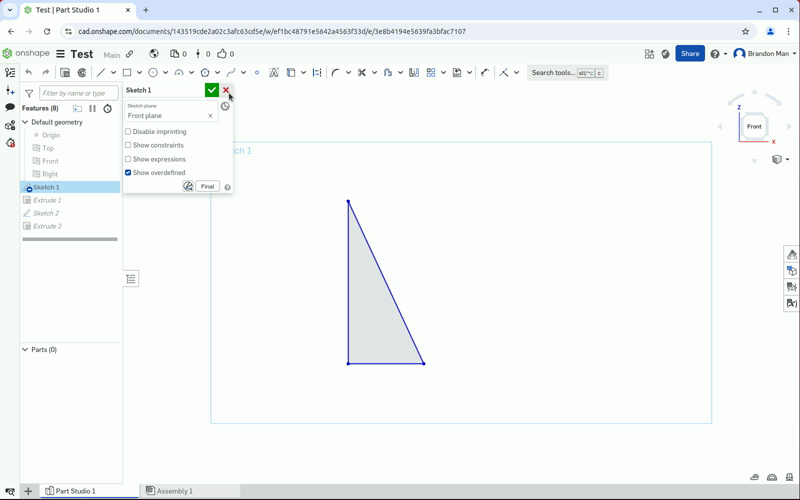
click(229, 92)
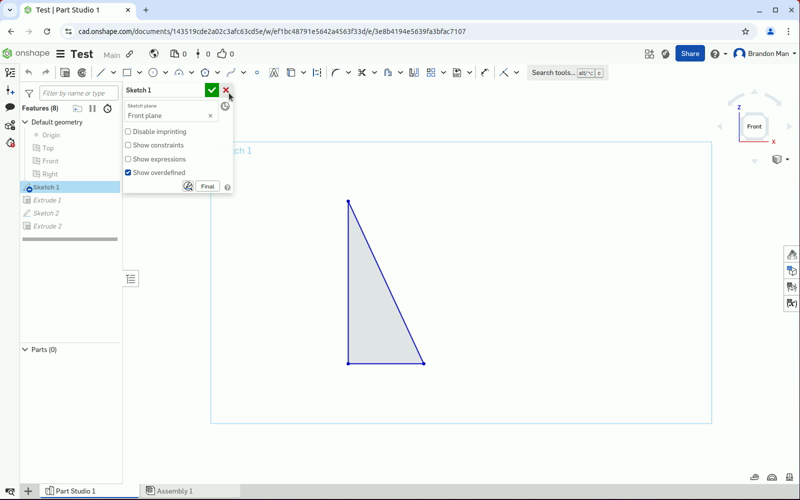
key(shift+s)
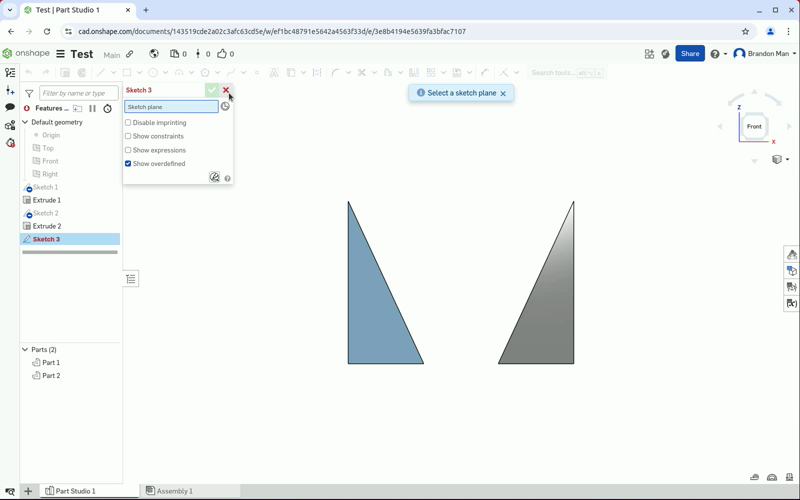
mouse_move(73, 163)
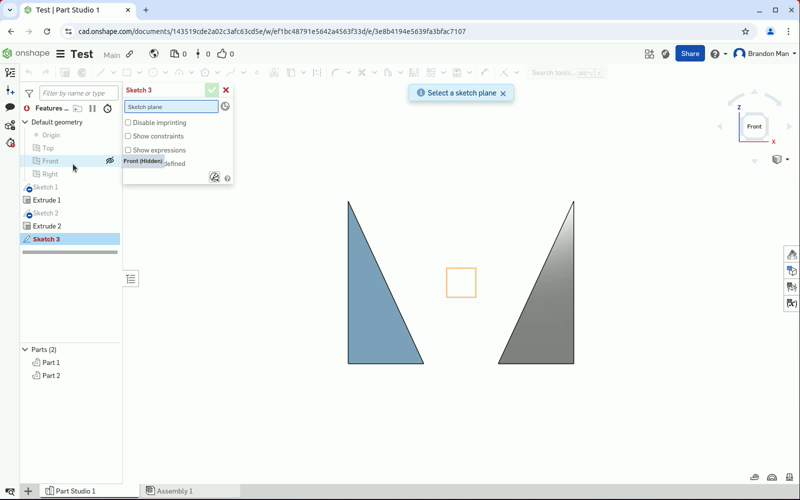
click(73, 163)
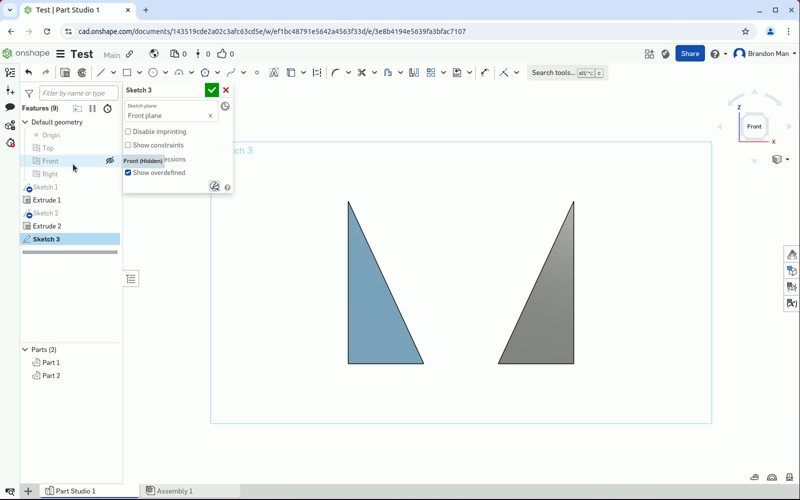
mouse_move(73, 352)
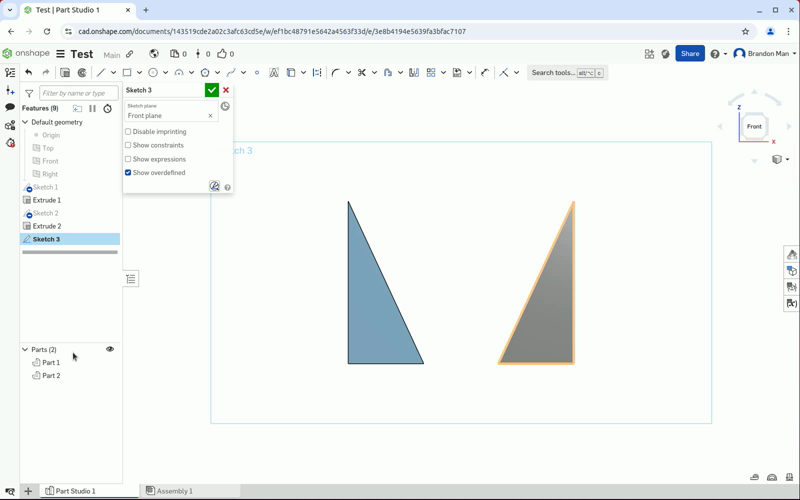
key(y)
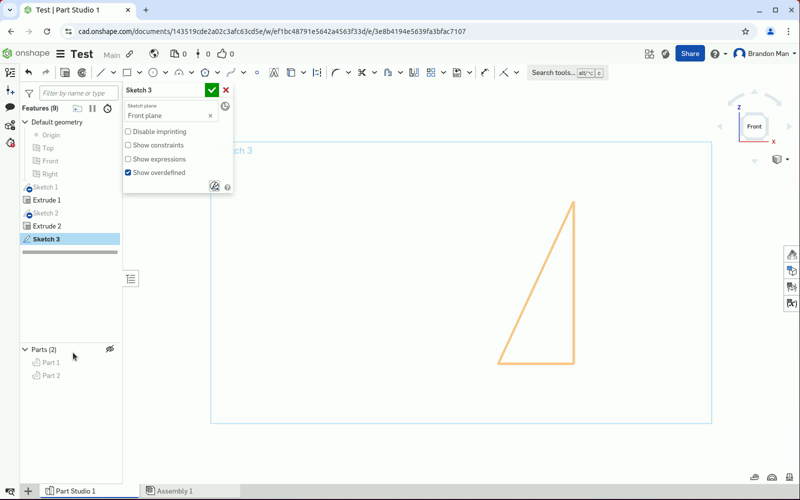
key(l)
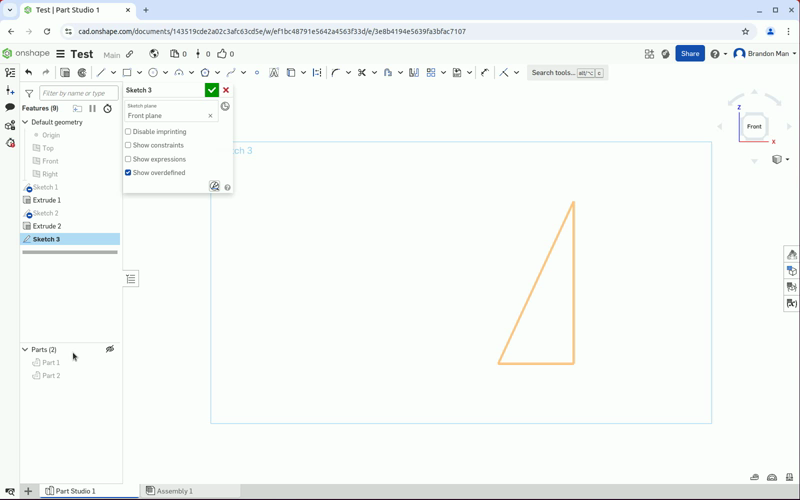
key_down(shift)
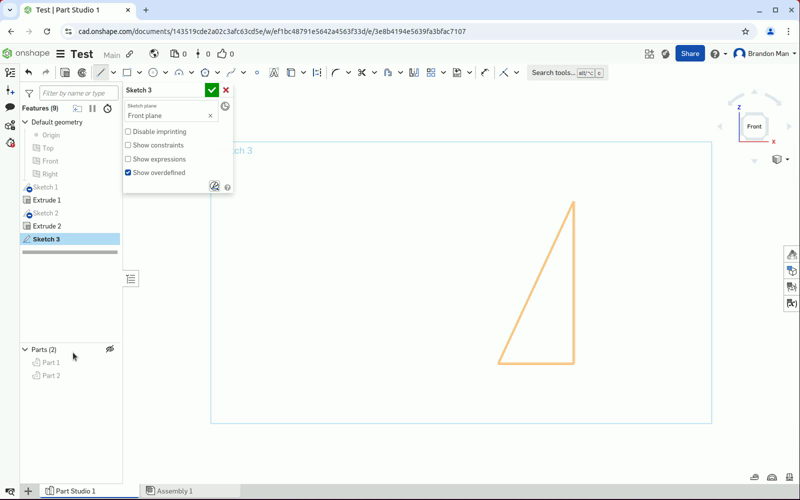
mouse_move(348, 201)
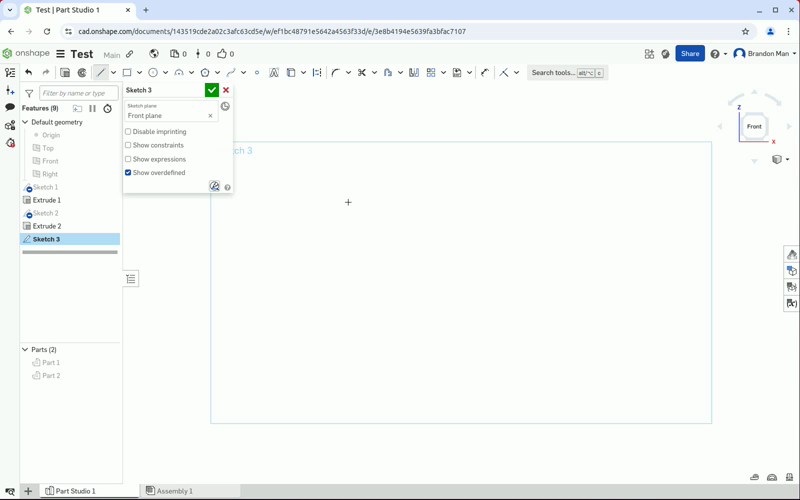
click(348, 201)
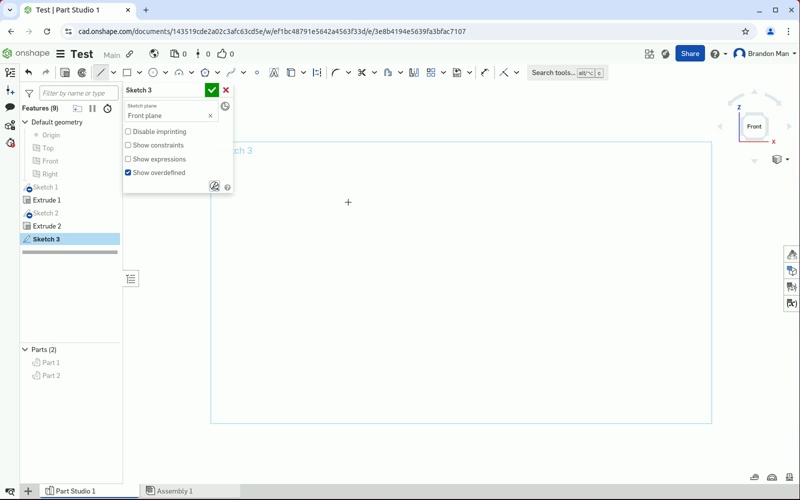
key_up(shift)
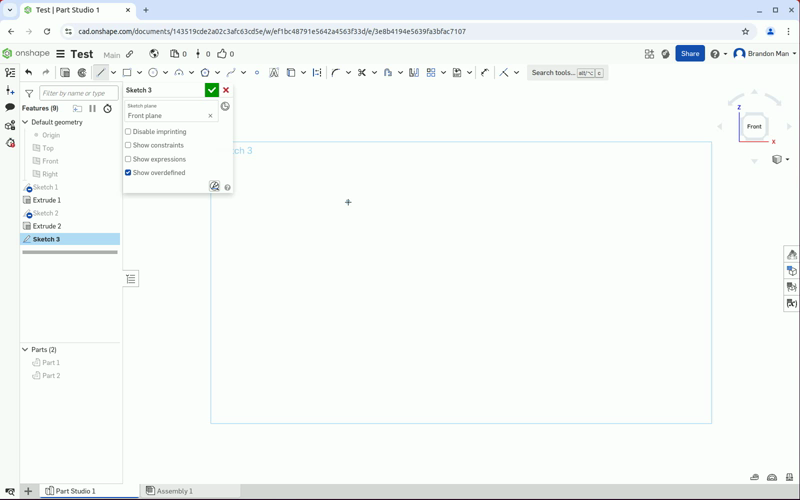
key_down(shift)
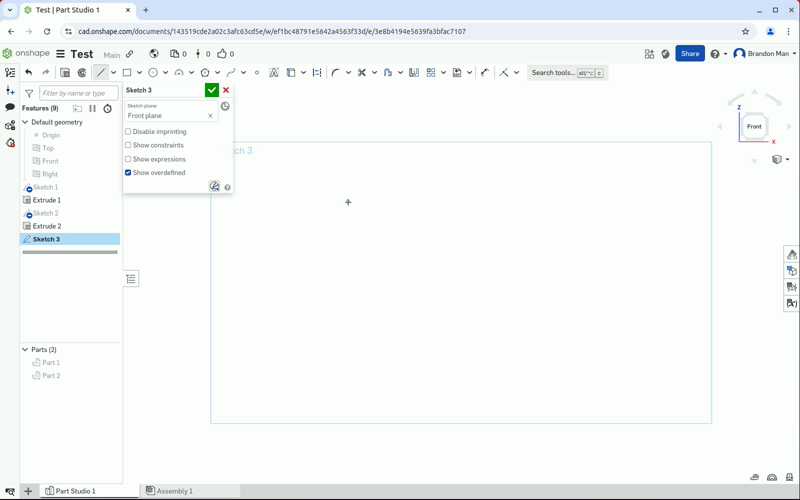
mouse_move(423, 364)
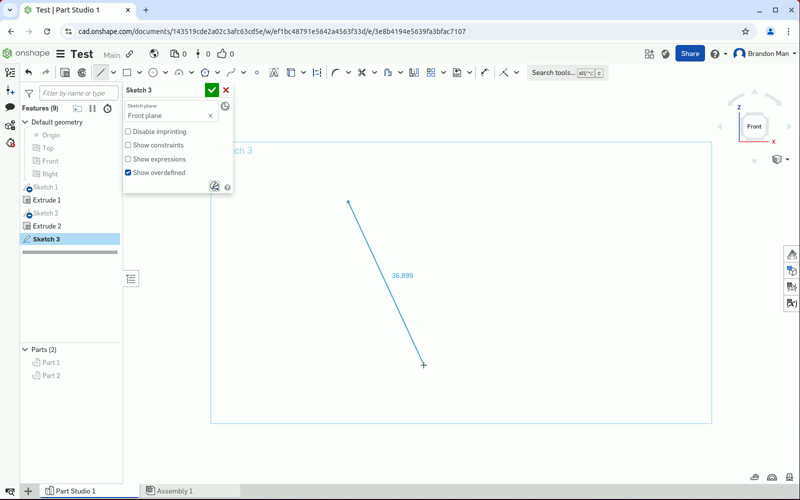
click(423, 364)
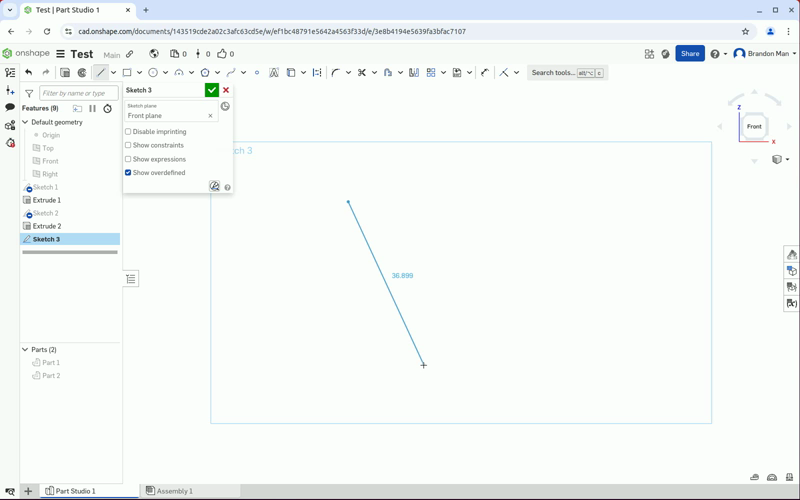
key_up(shift)
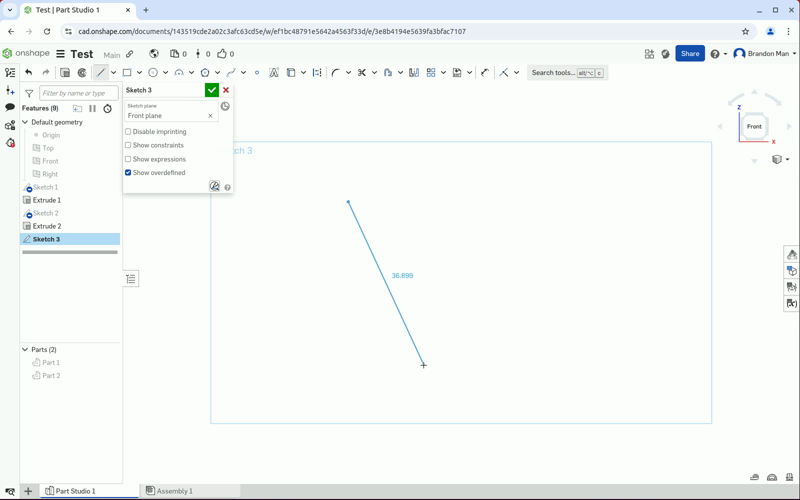
key_down(shift)
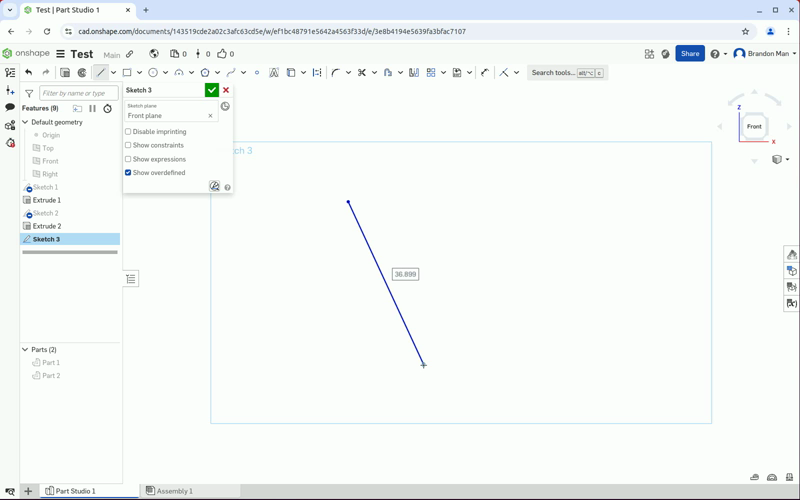
mouse_move(496, 364)
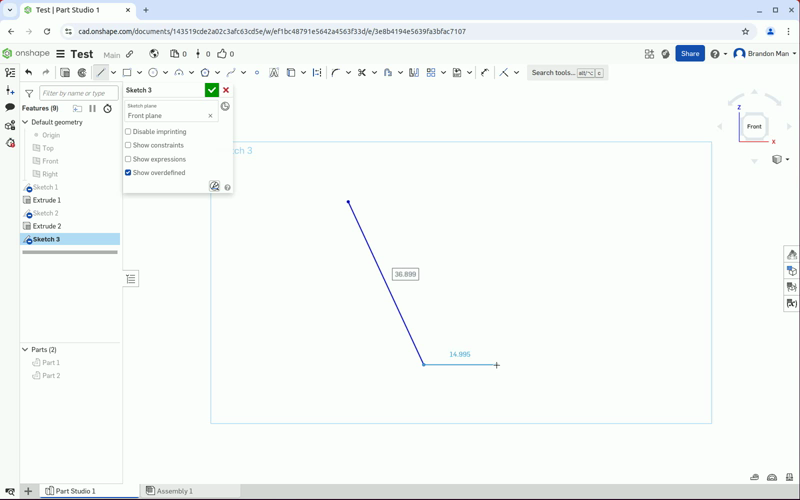
click(496, 364)
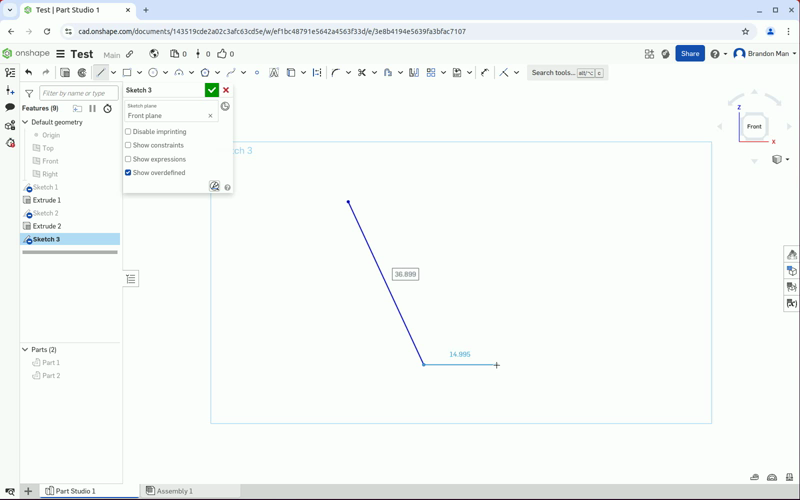
key_up(shift)
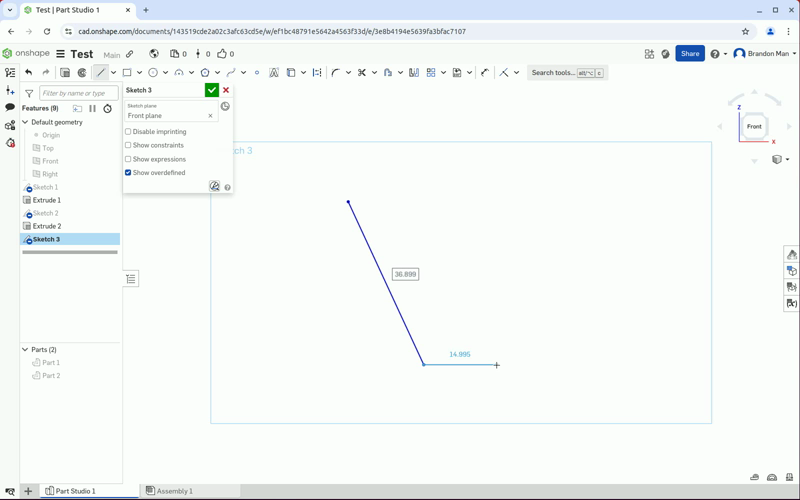
key_down(shift)
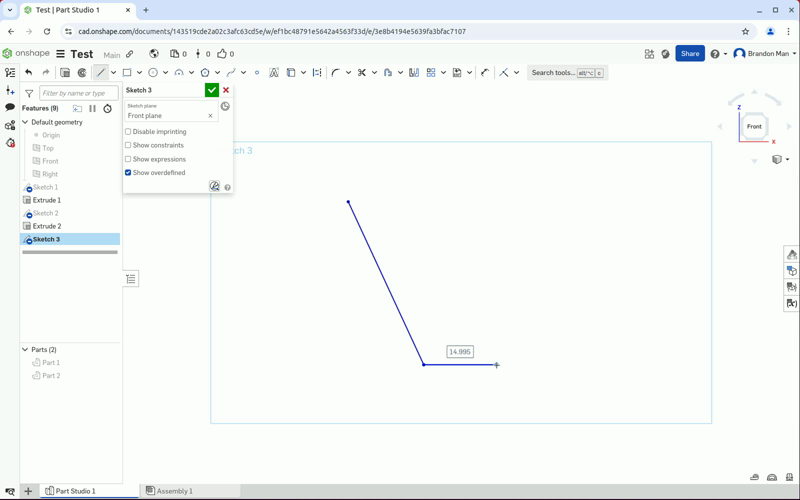
mouse_move(572, 202)
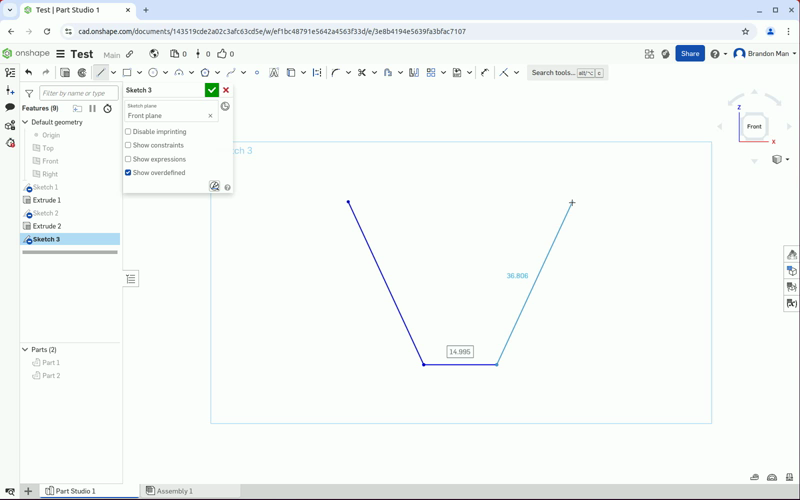
click(572, 202)
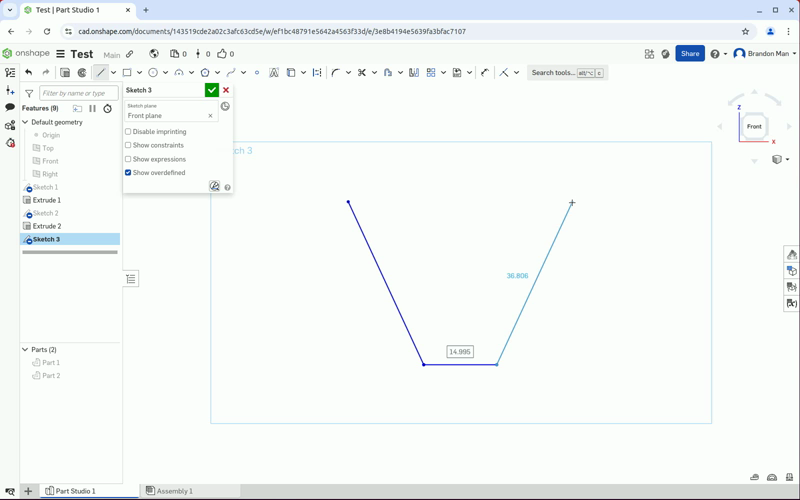
key_up(shift)
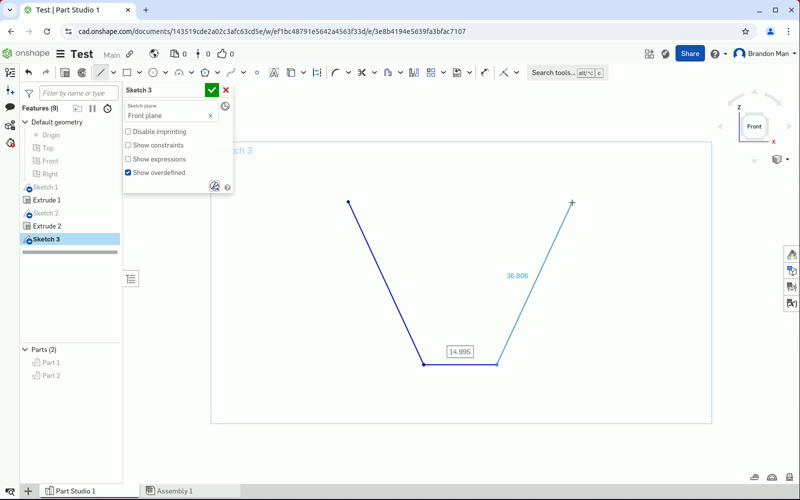
key_down(shift)
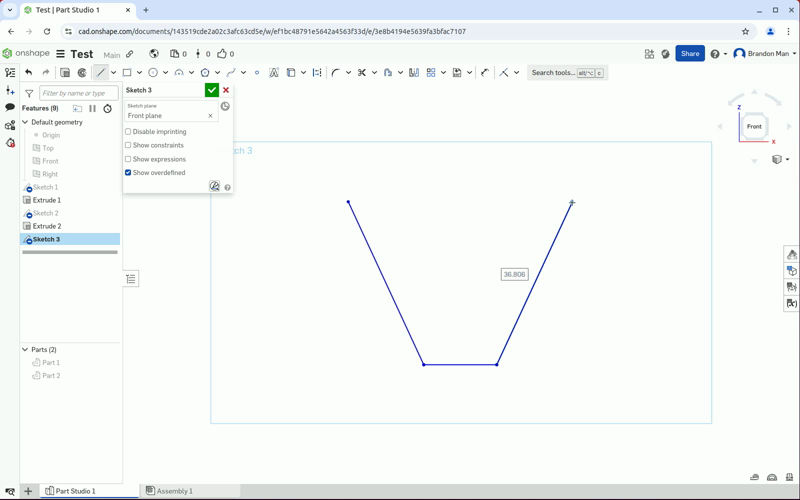
mouse_move(496, 202)
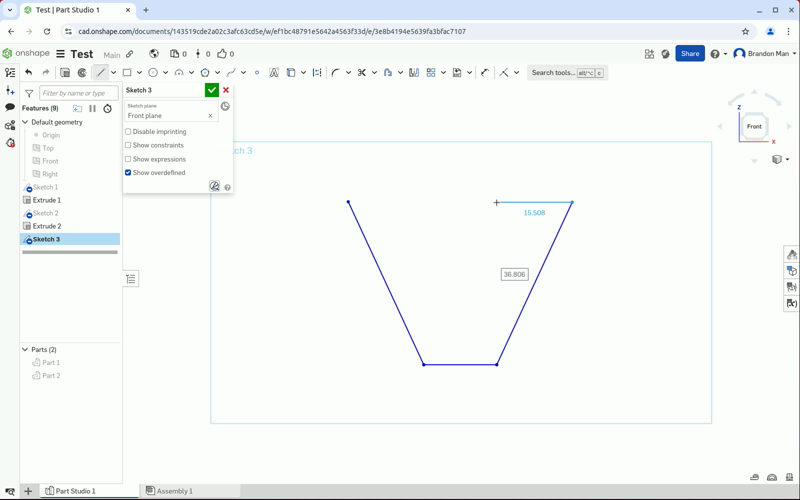
click(496, 202)
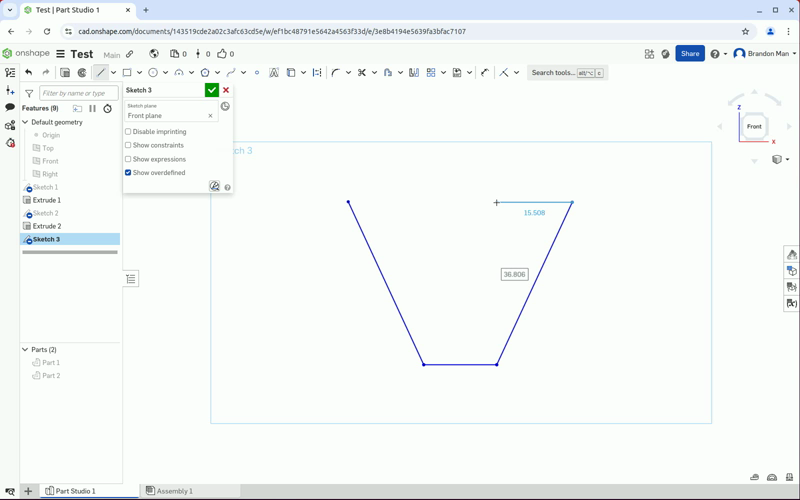
key_up(shift)
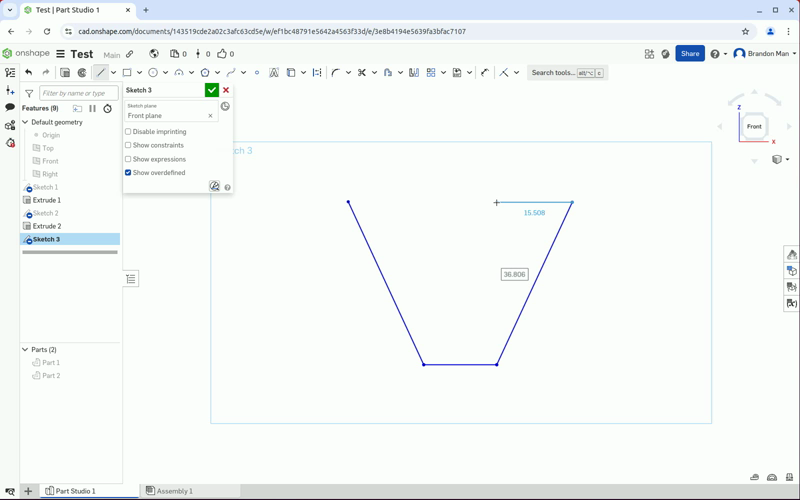
key_down(shift)
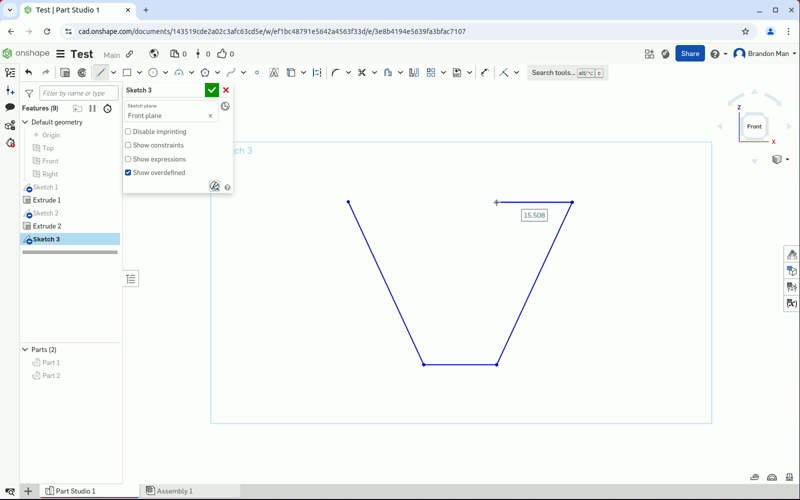
mouse_move(496, 263)
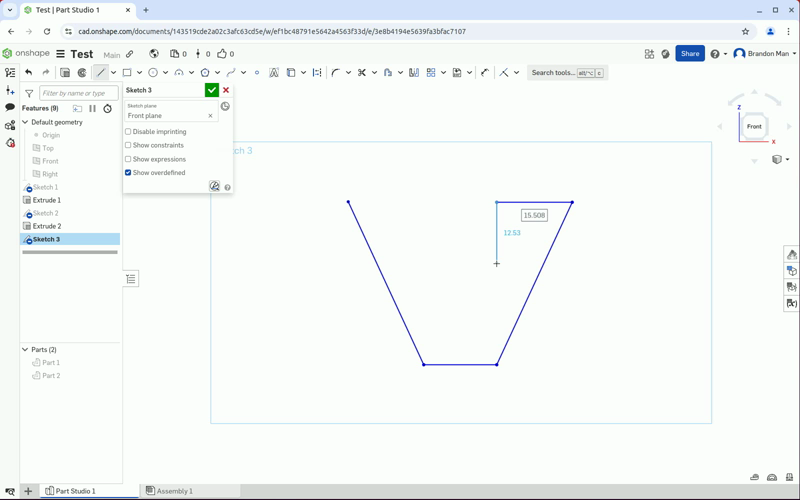
click(496, 263)
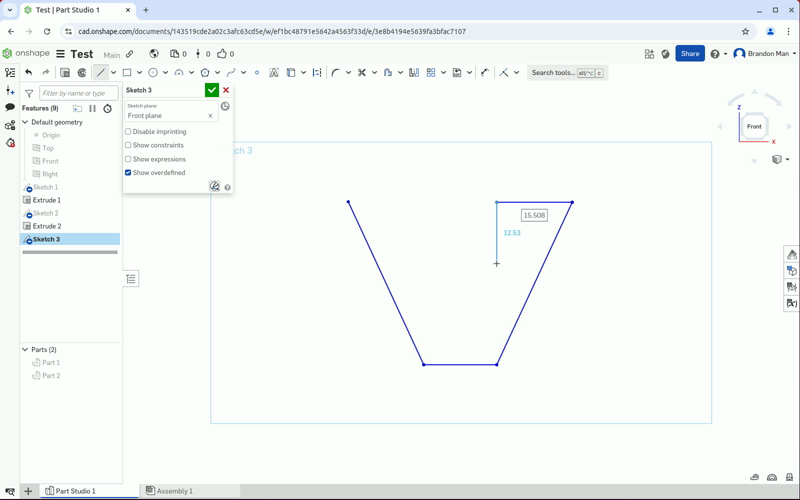
key_up(shift)
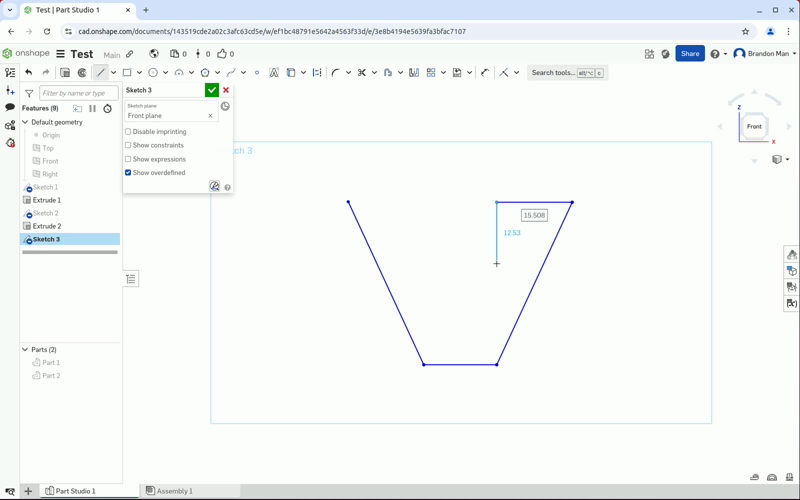
key_down(shift)
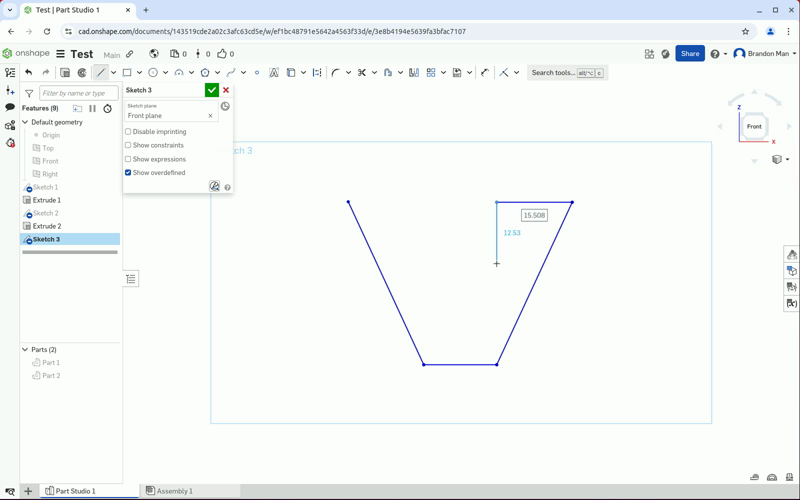
mouse_move(423, 263)
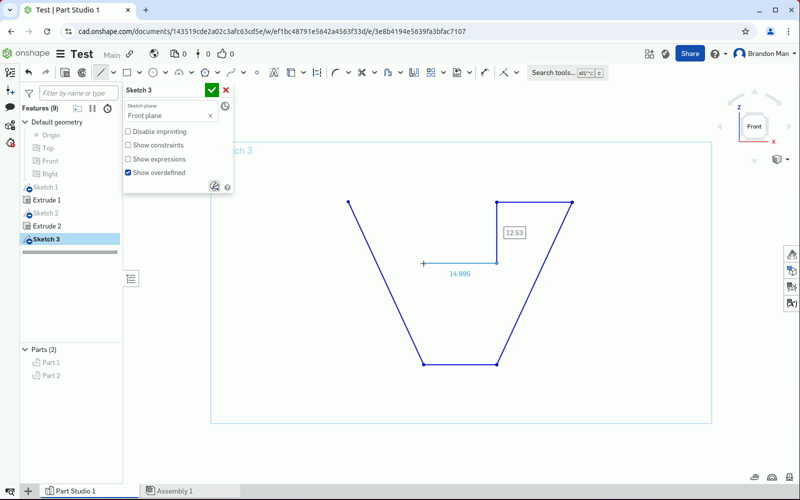
click(423, 263)
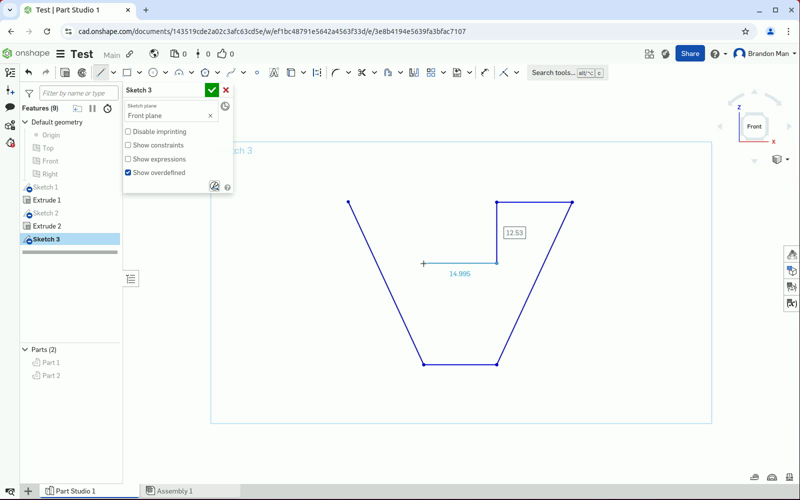
key_up(shift)
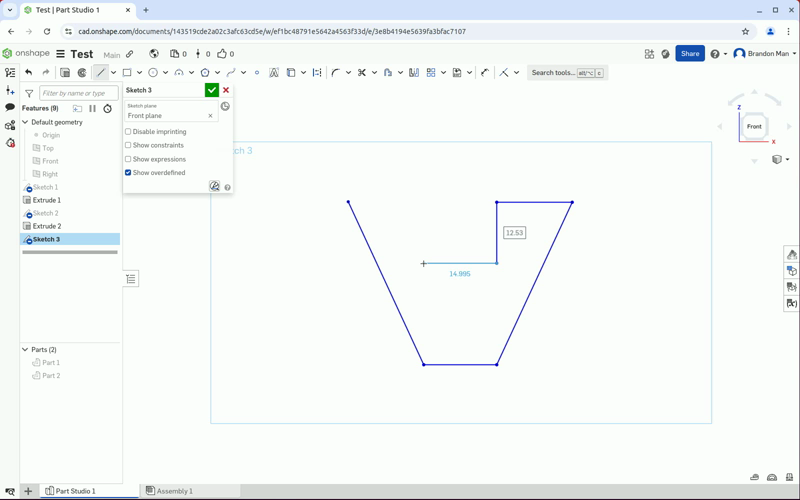
key_down(shift)
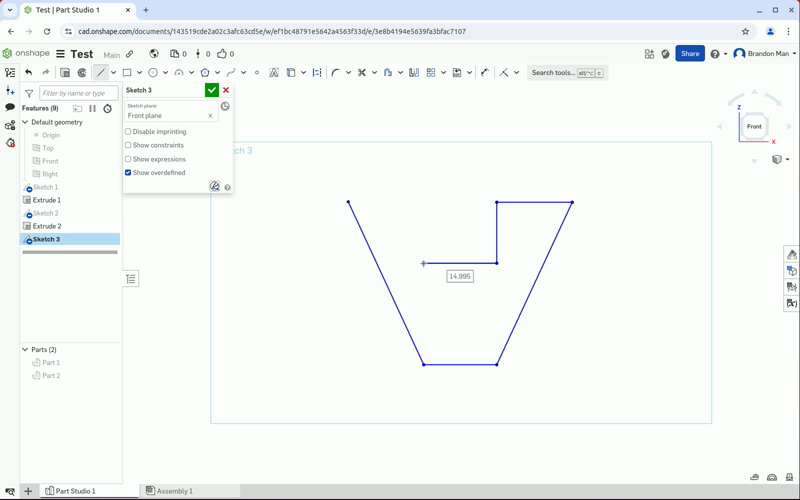
mouse_move(423, 201)
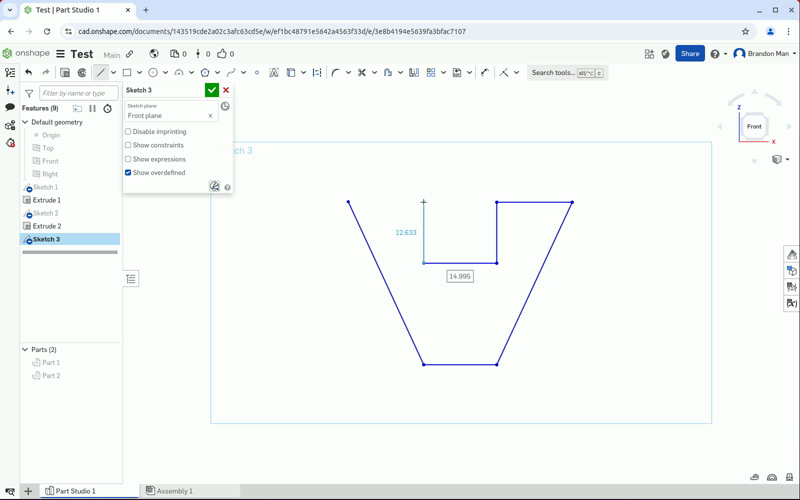
click(423, 201)
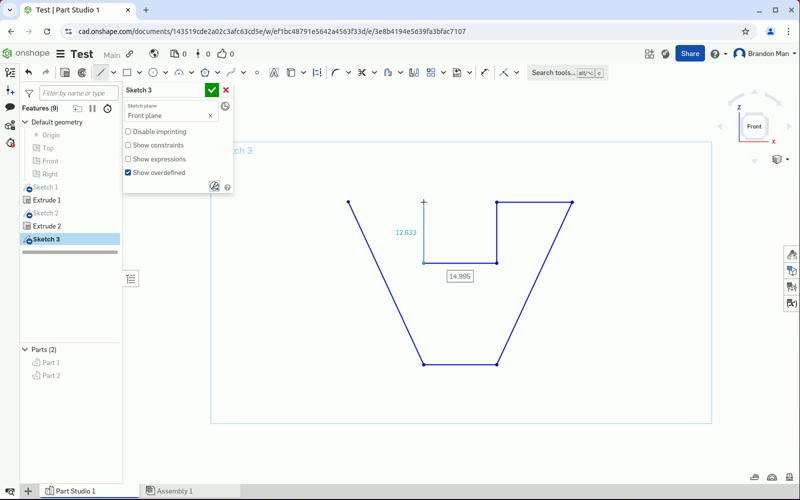
key_up(shift)
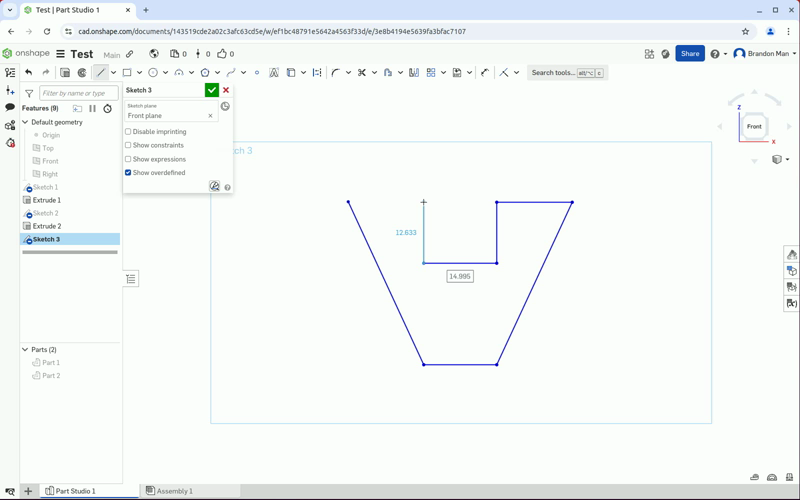
key_down(shift)
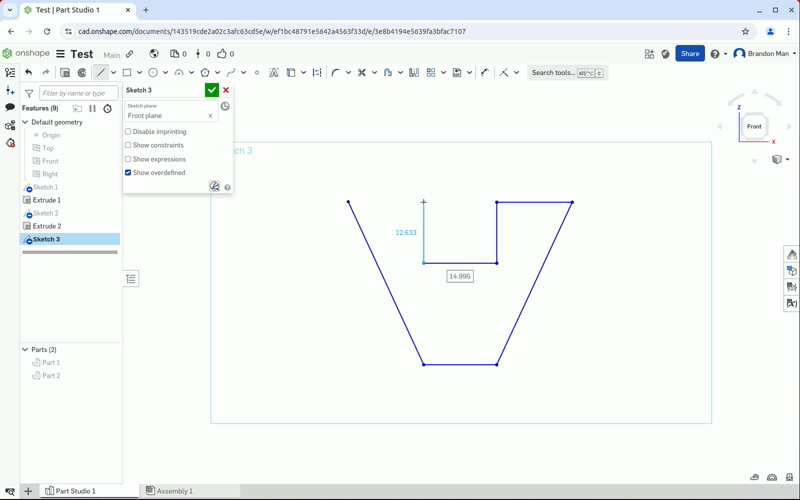
mouse_move(348, 201)
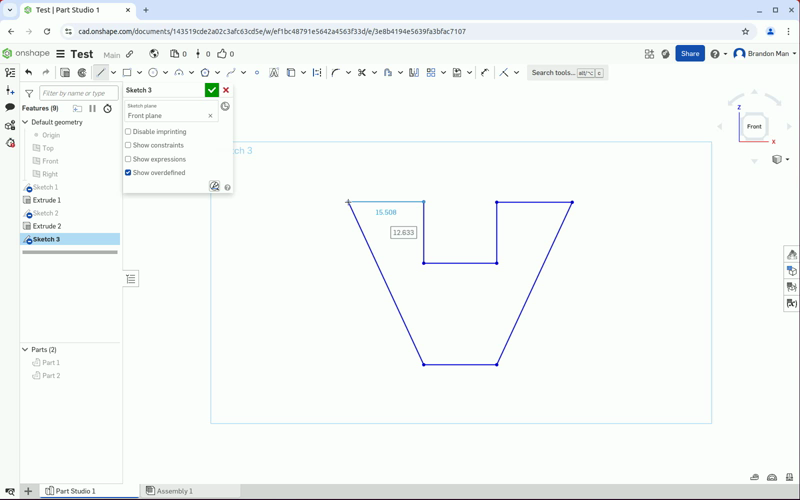
key_up(shift)
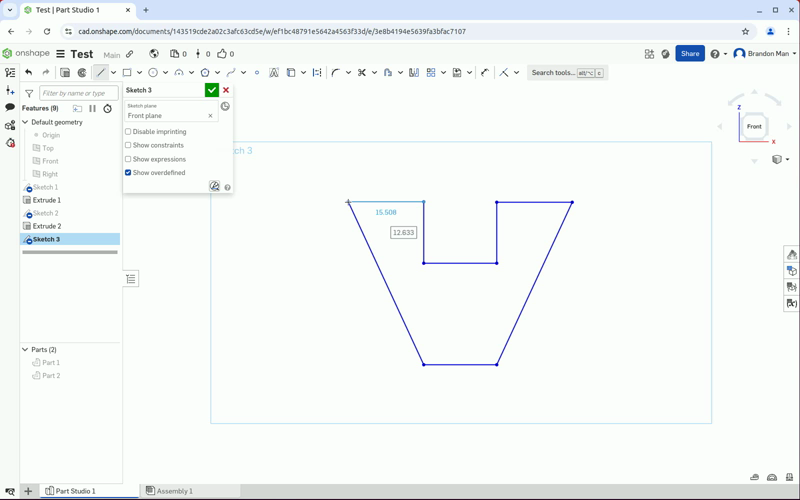
click(348, 201)
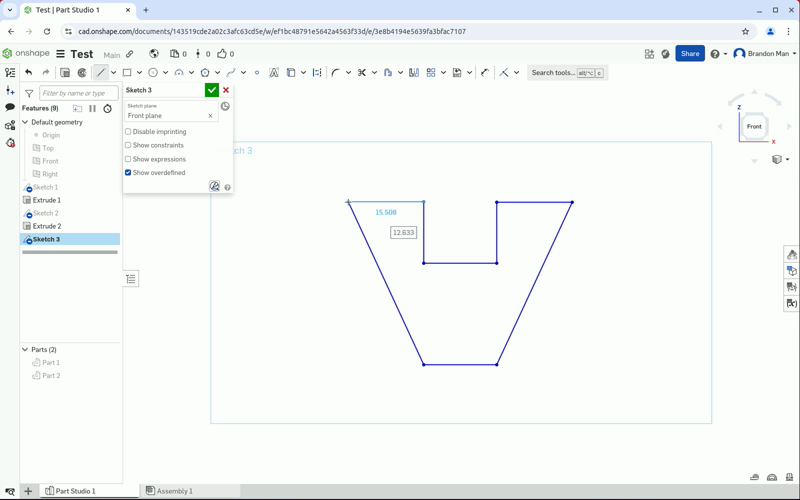
key(esc)
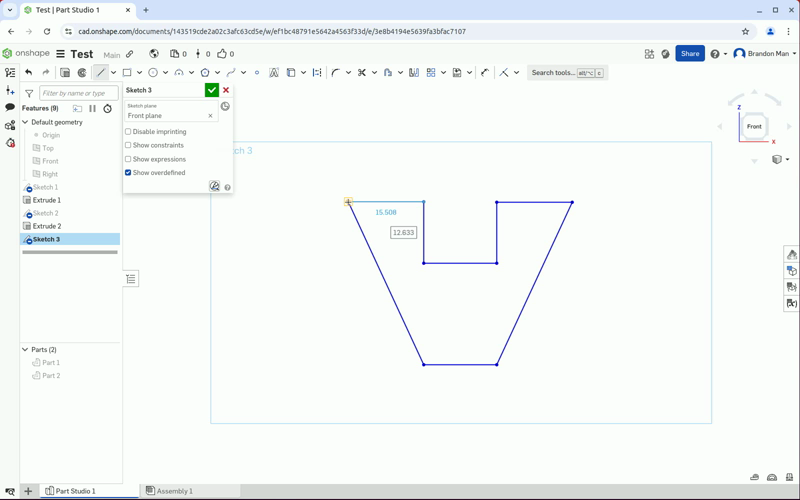
mouse_move(415, 314)
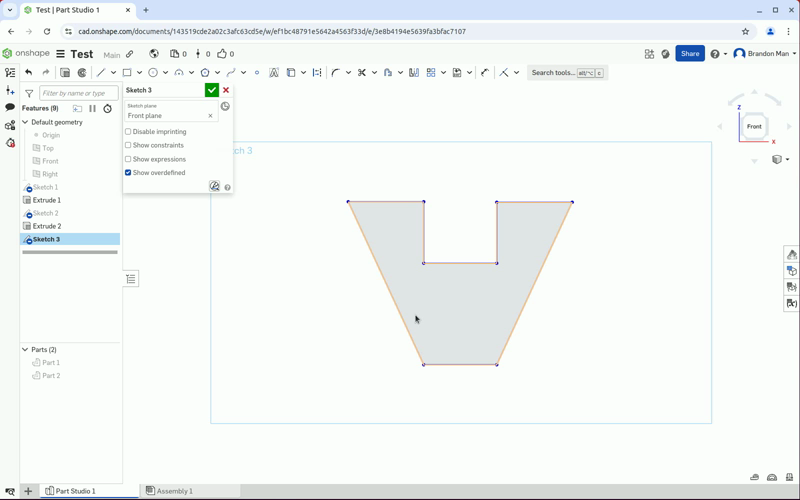
click(415, 314)
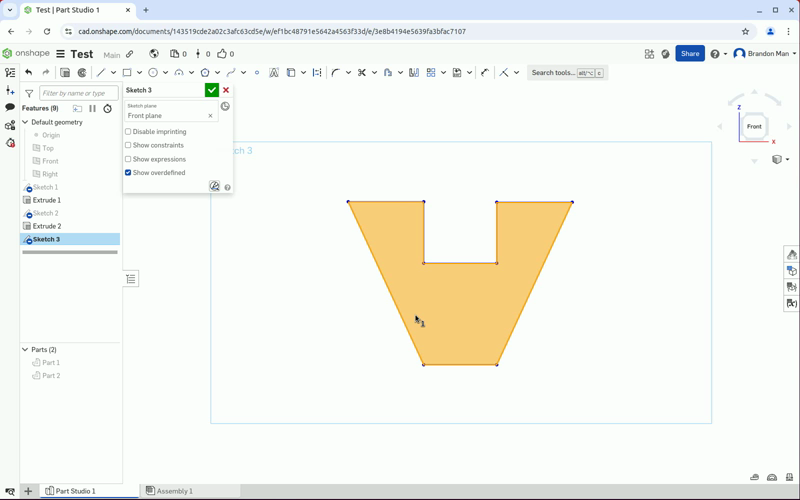
mouse_move(73, 352)
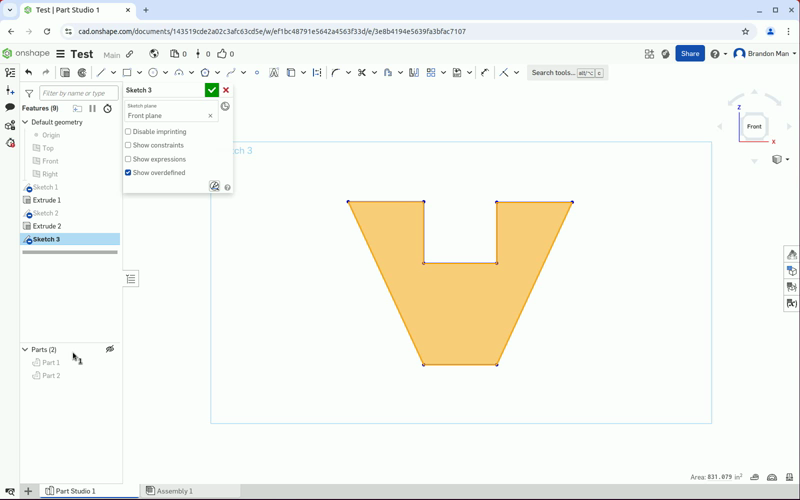
key(shift+y)
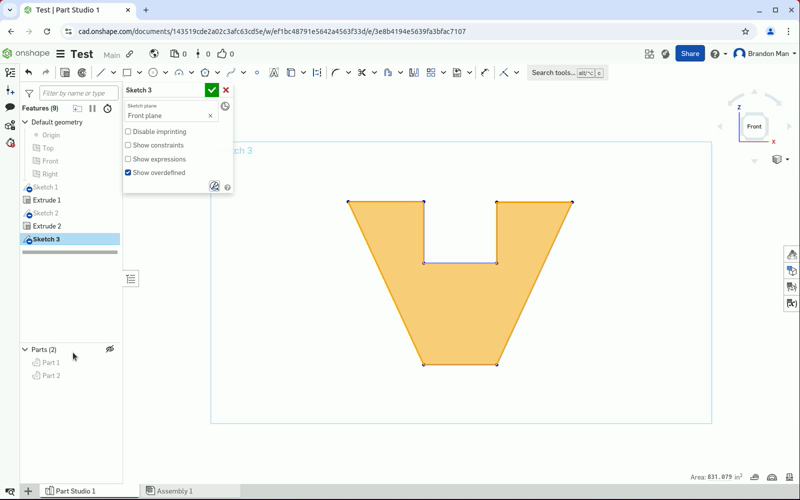
key(shift+e)
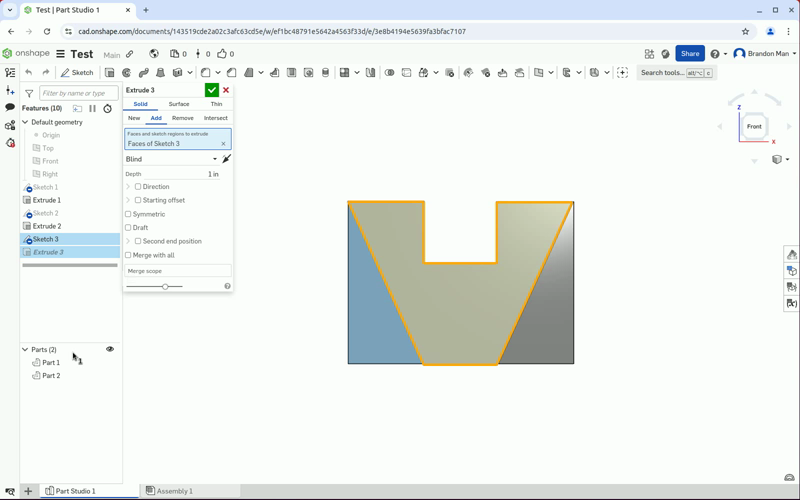
mouse_move(143, 106)
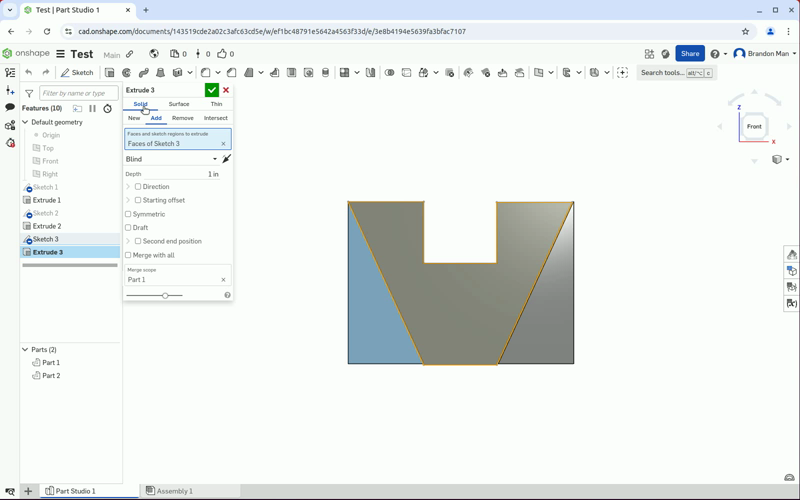
click(143, 106)
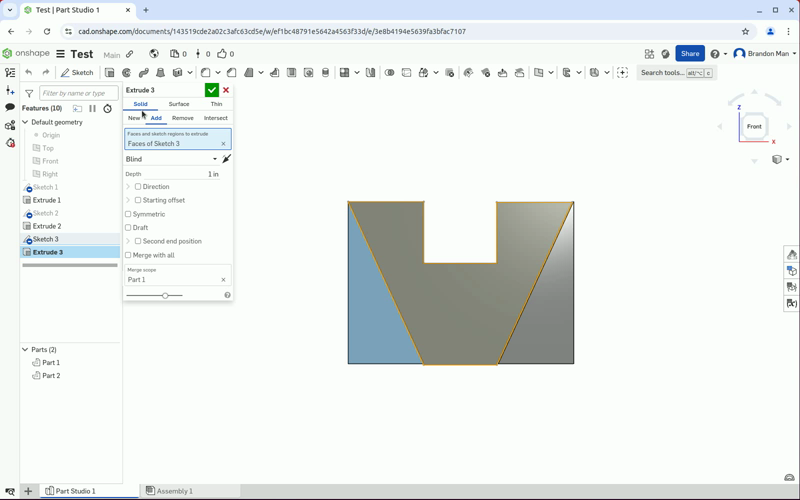
mouse_move(137, 120)
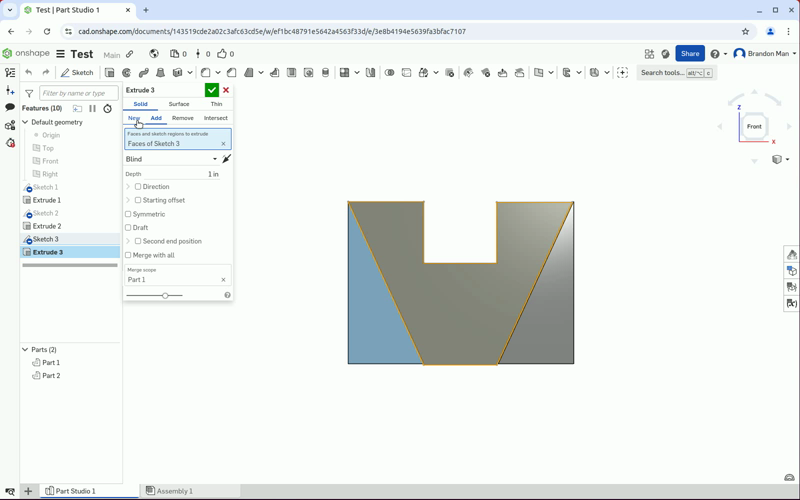
click(137, 120)
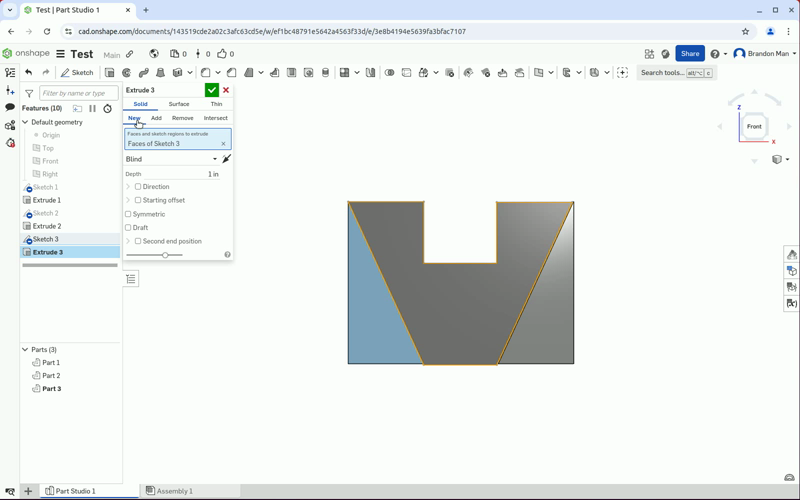
key(tab, 4)
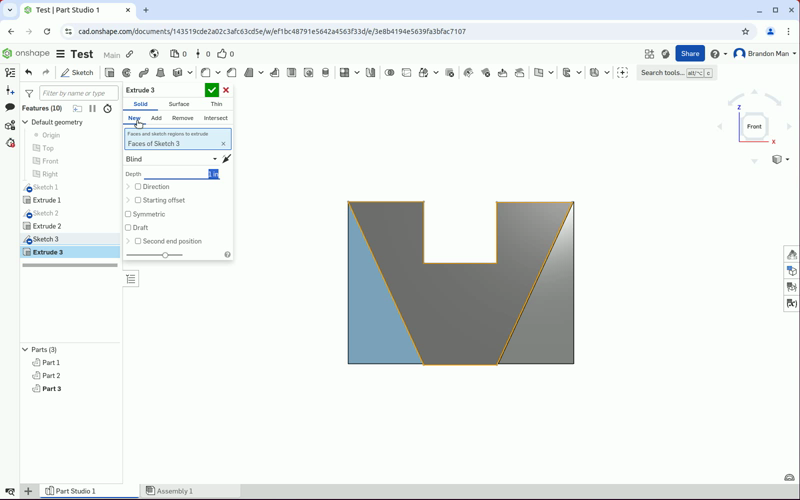
text(10.351)
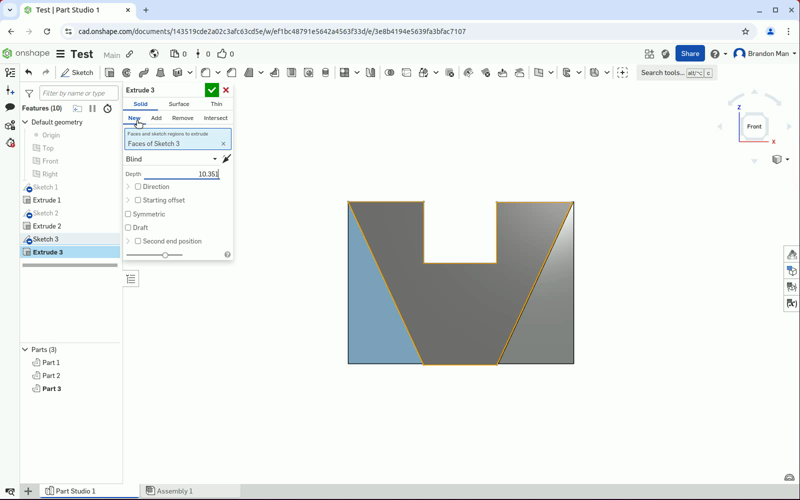
key(enter)
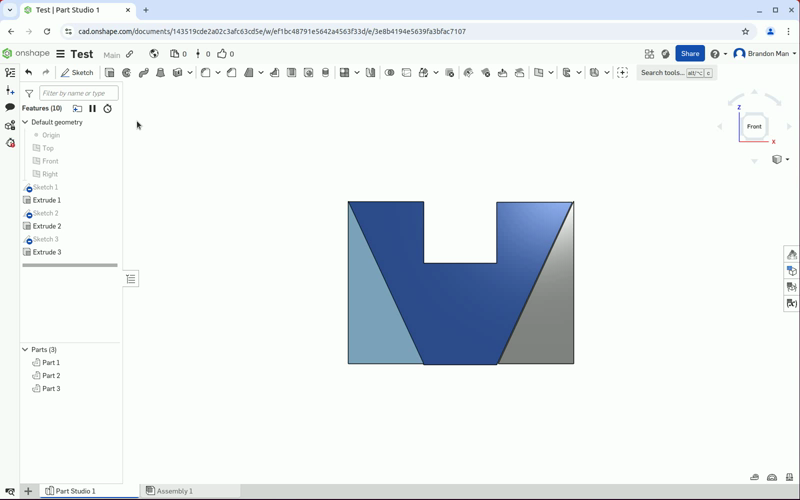
key(shift+h)
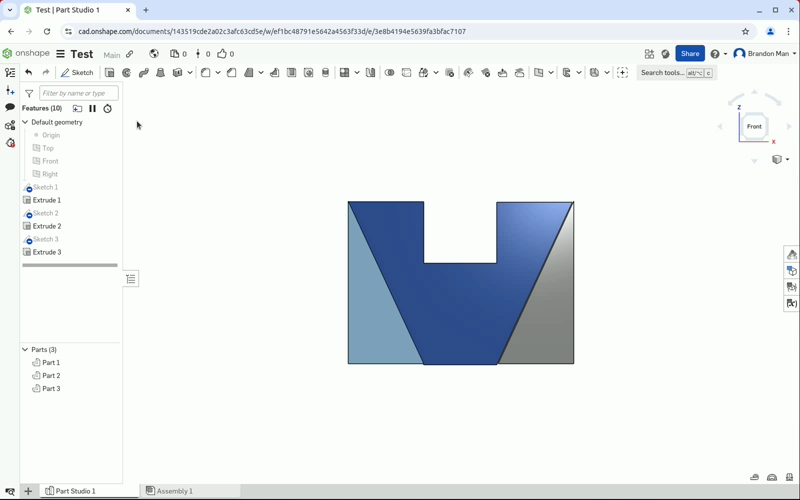
key(shift+h)
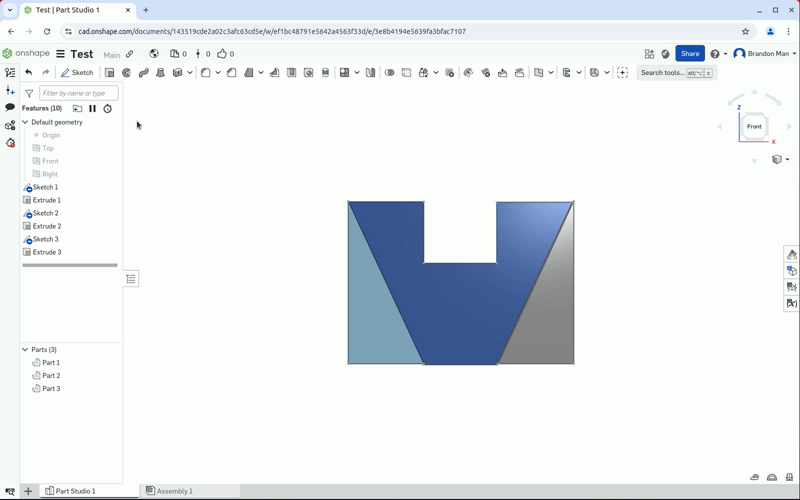
key(shift+7)
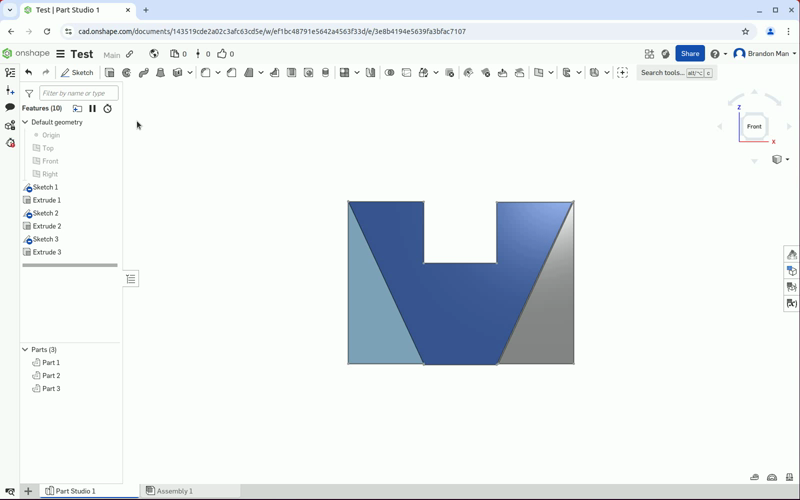
key(left, 2)
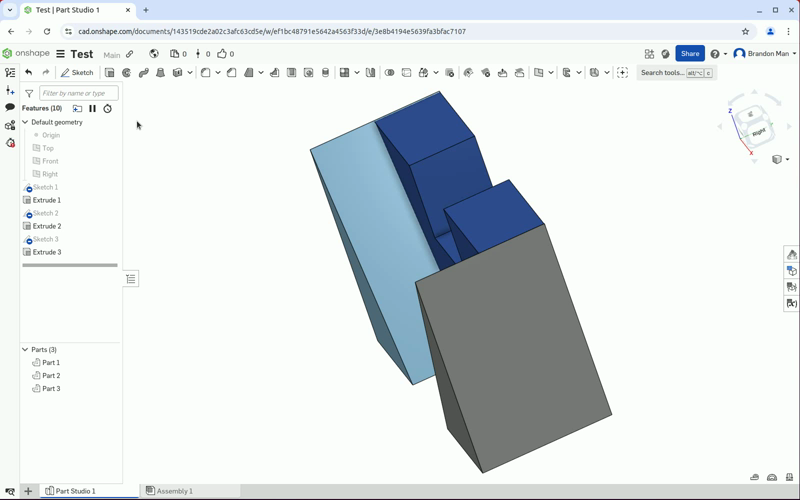
key(down, 2)
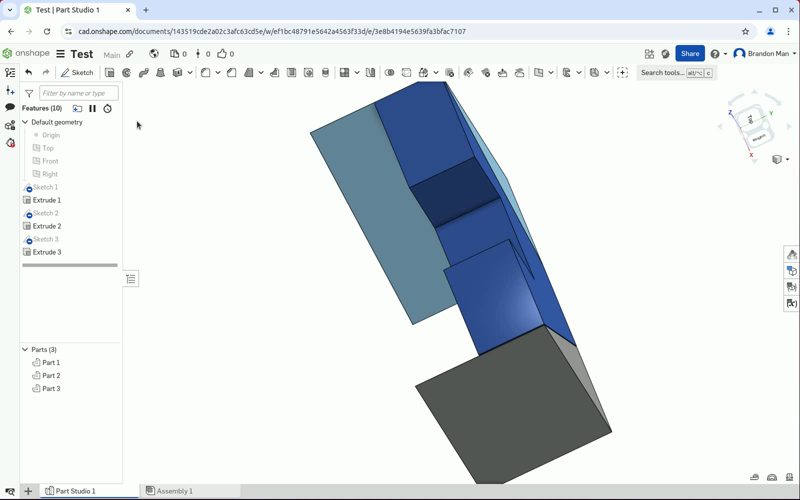
key(up, 2)
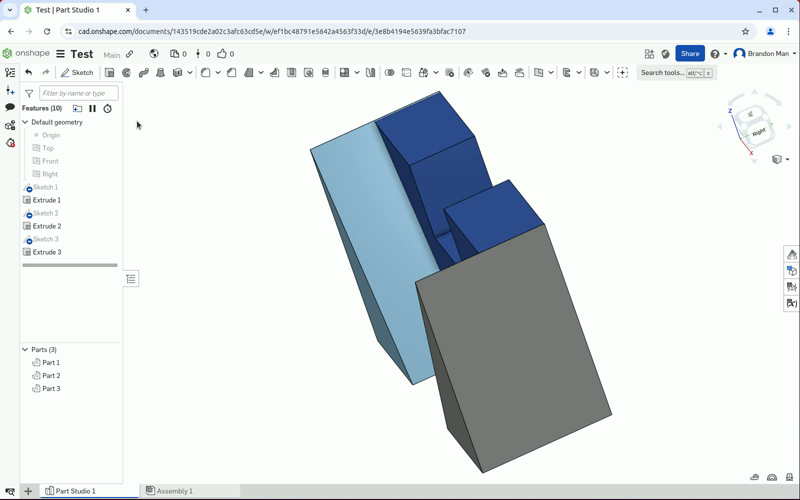
key(right, 2)
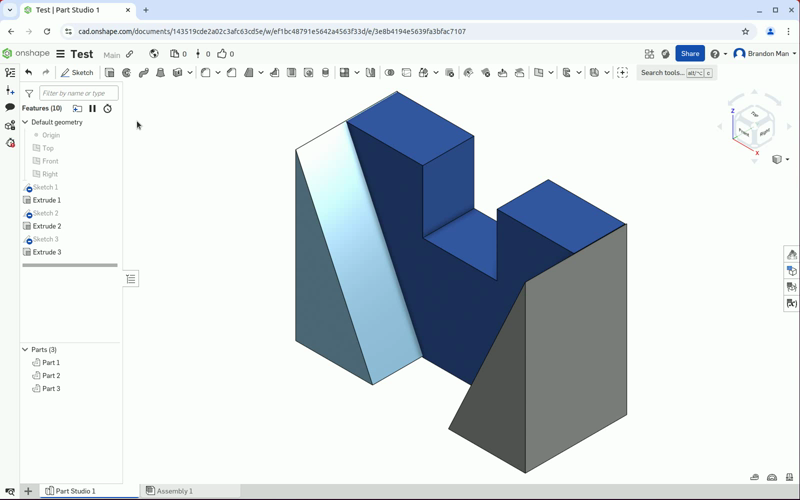
mouse_move(73, 189)
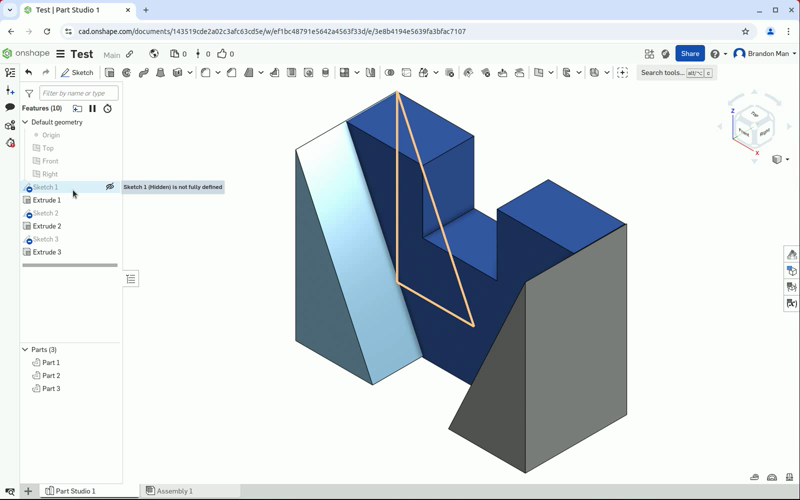
click(73, 189)